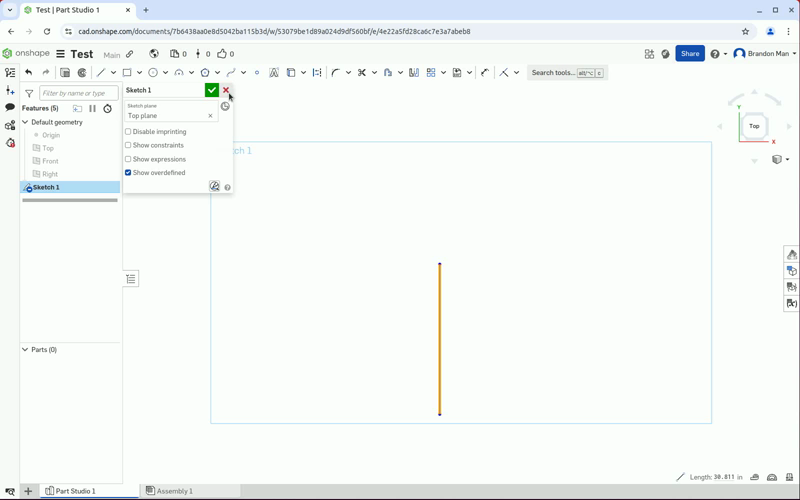
key(shift+h)
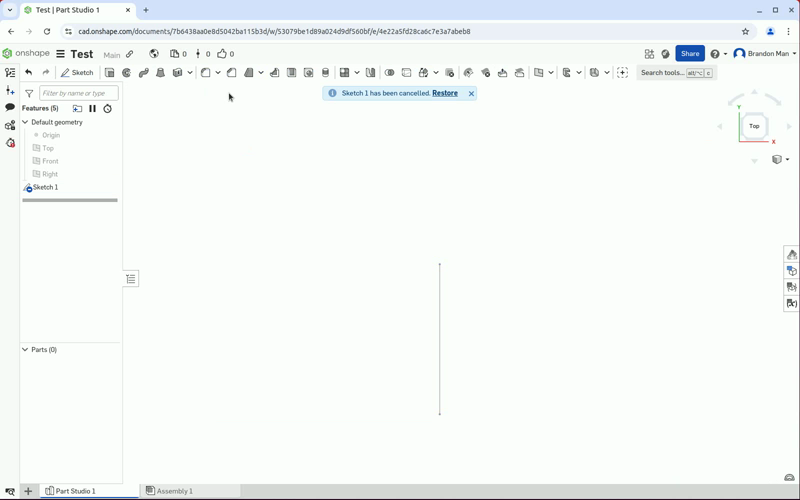
key(shift+s)
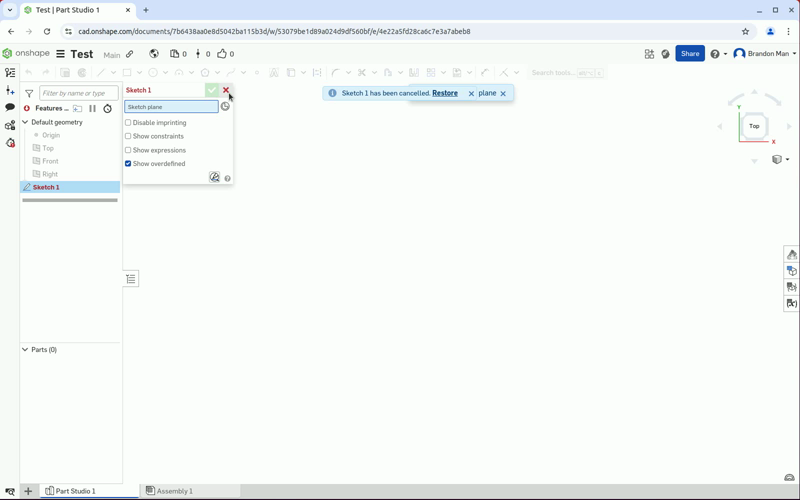
mouse_move(73, 150)
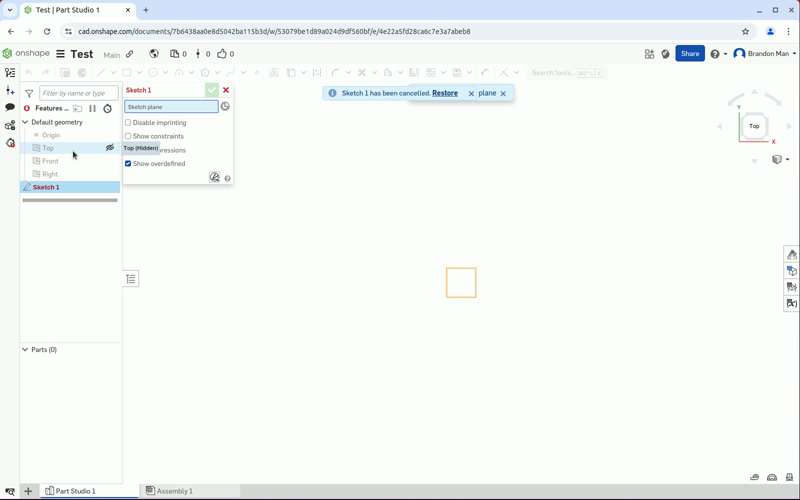
click(73, 150)
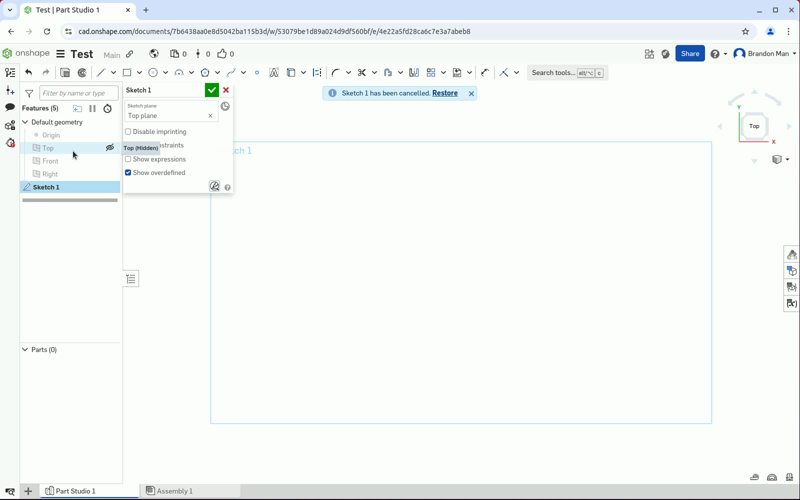
mouse_move(73, 352)
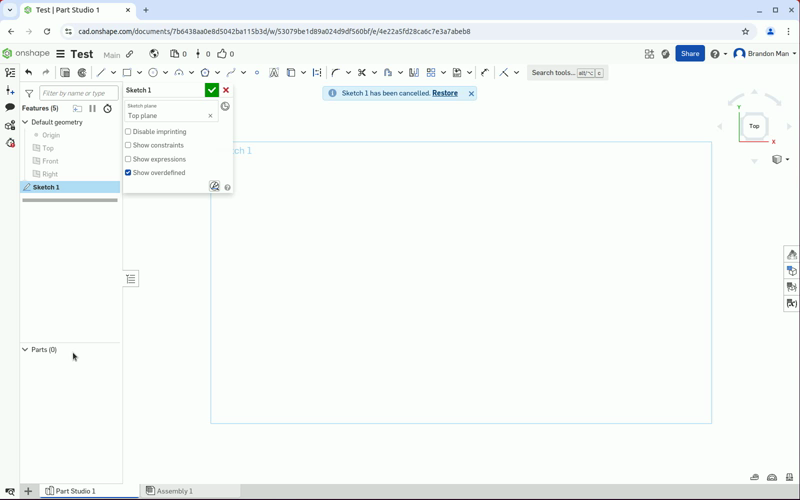
key(y)
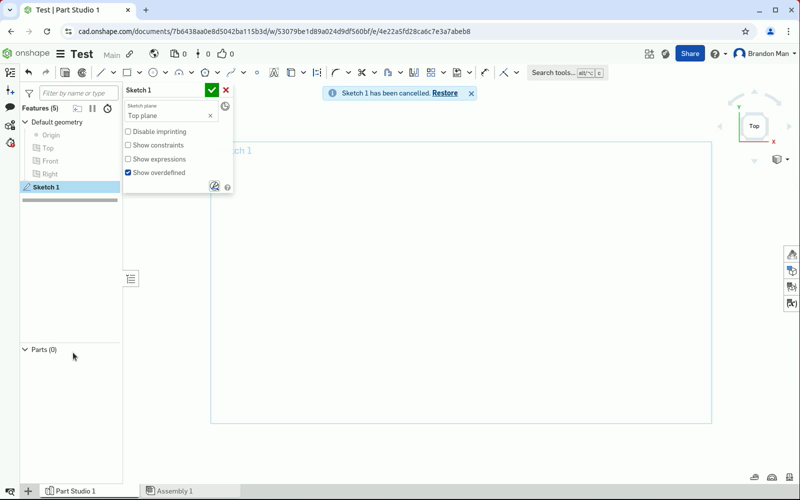
key(l)
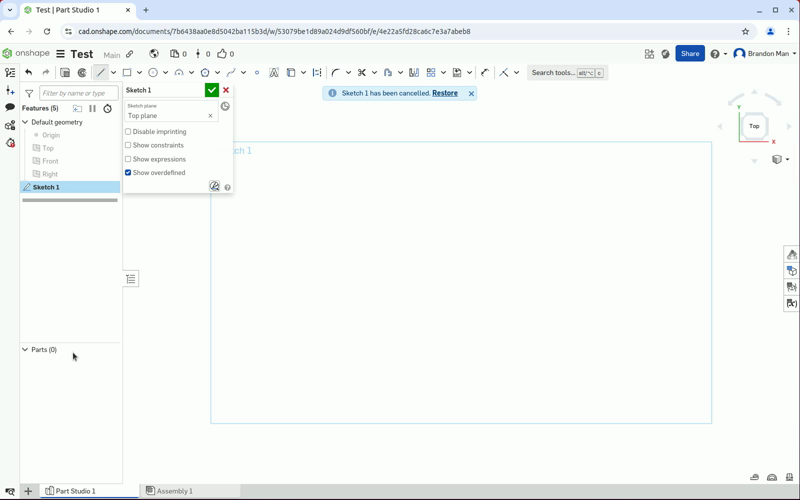
key_down(shift)
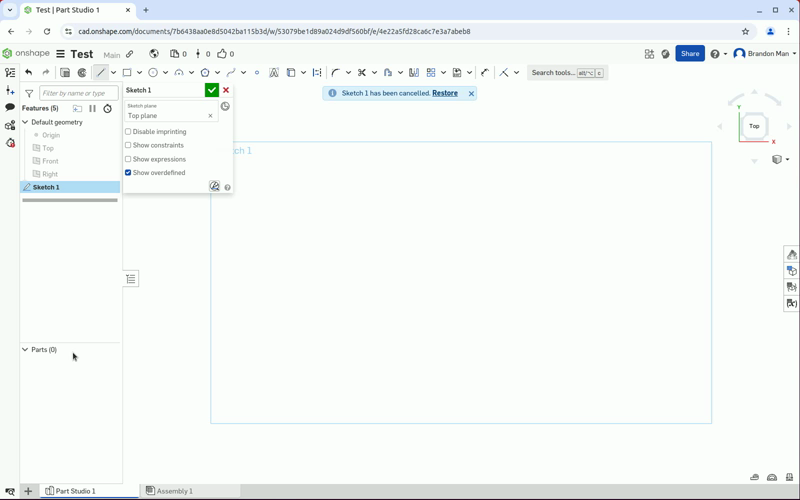
mouse_move(366, 273)
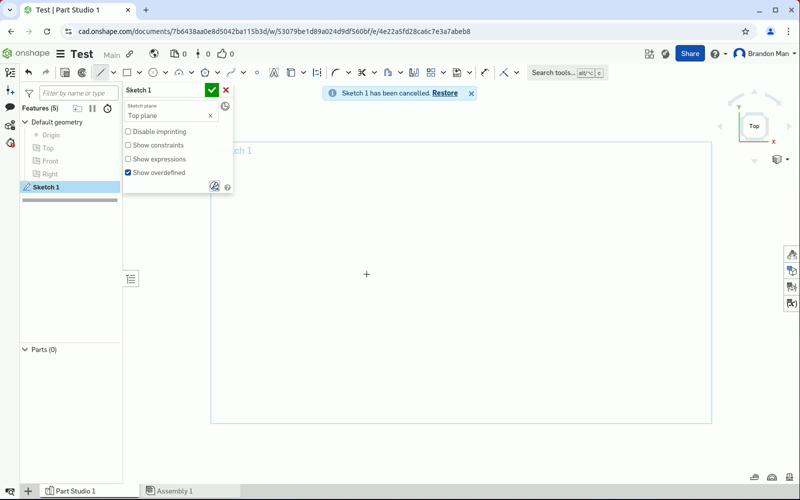
click(366, 273)
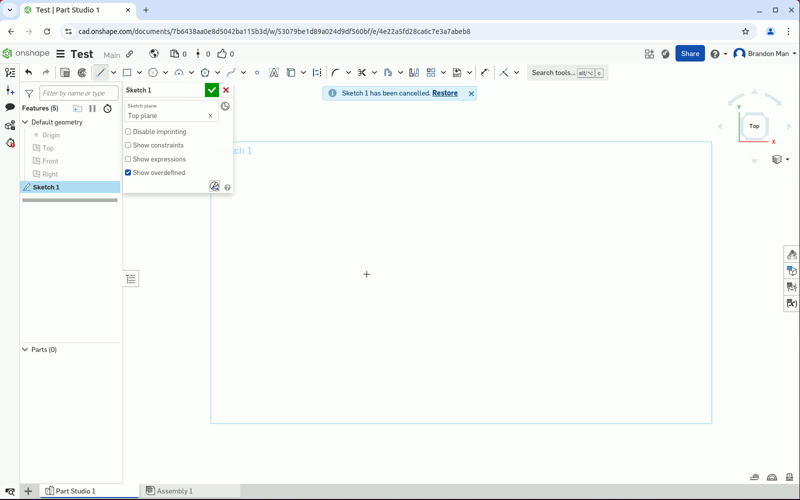
key_up(shift)
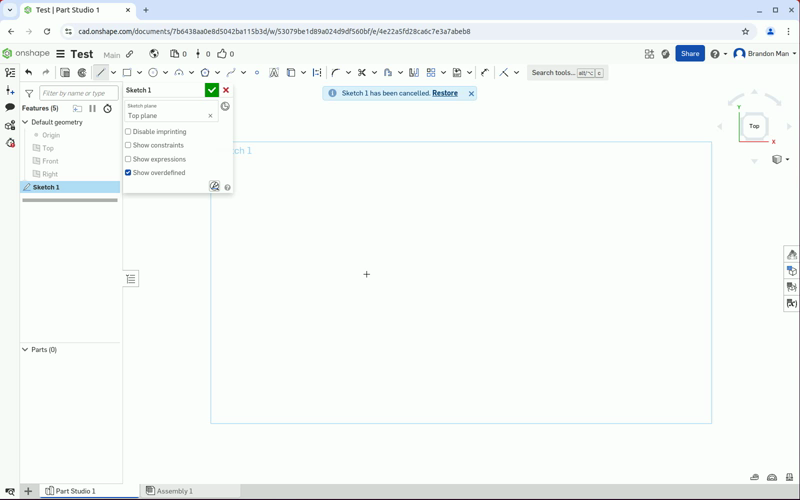
key_down(shift)
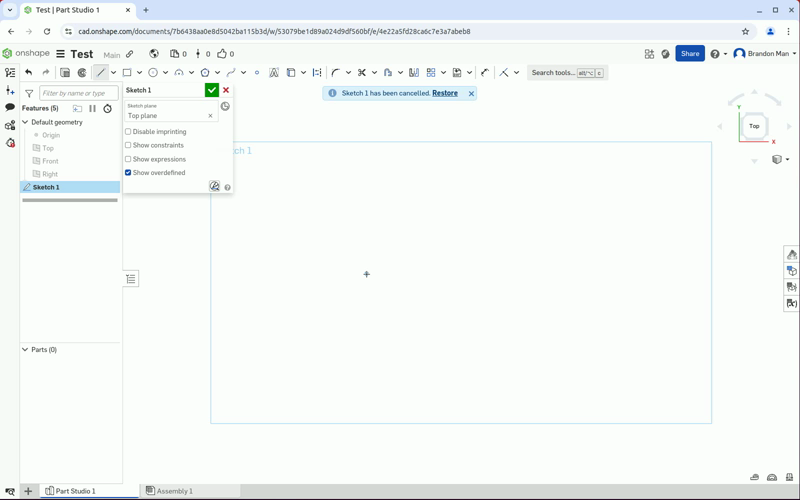
mouse_move(550, 273)
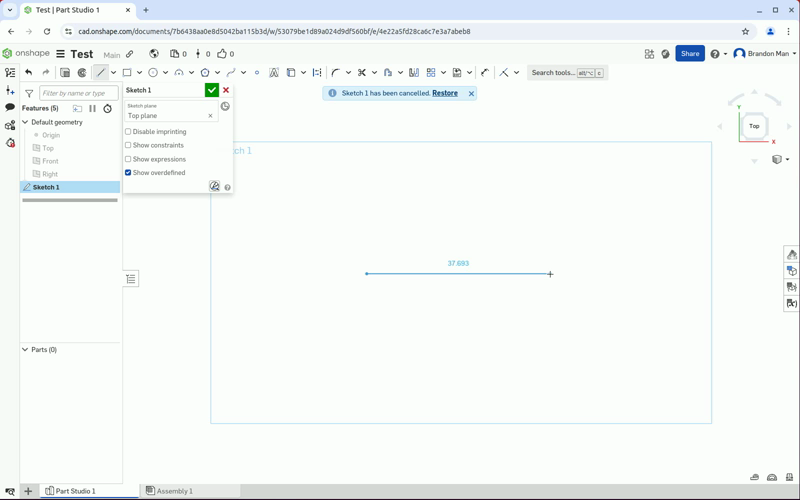
click(550, 273)
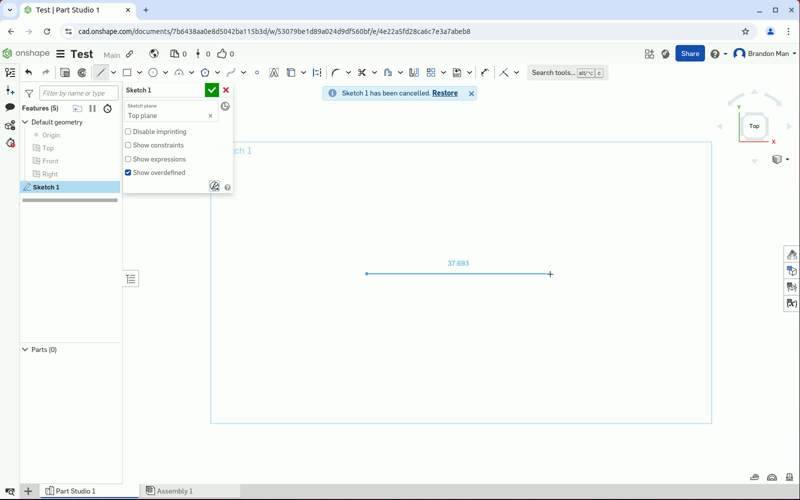
key_up(shift)
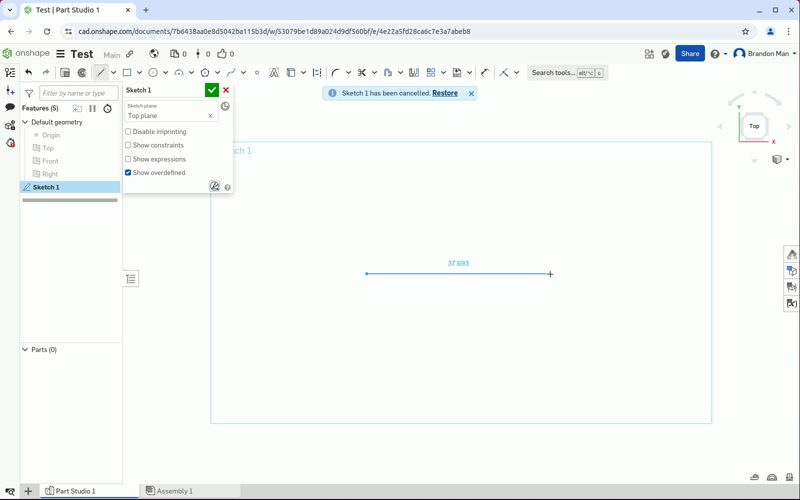
key_down(shift)
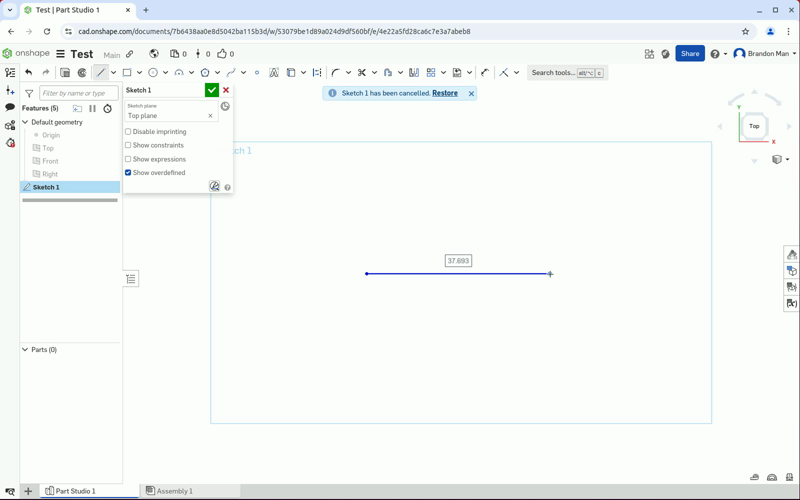
mouse_move(580, 273)
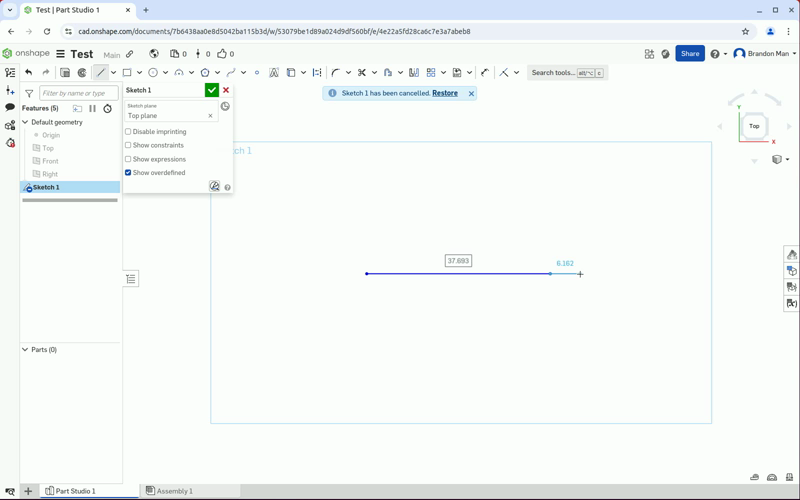
mouse_move(550, 264)
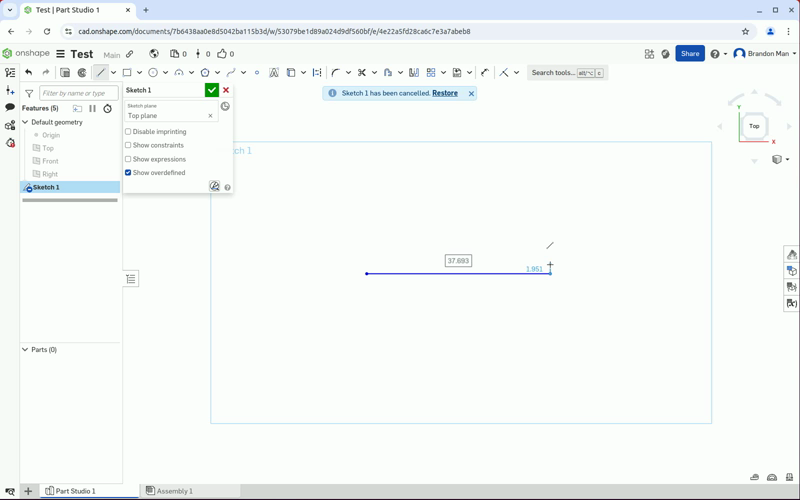
click(550, 264)
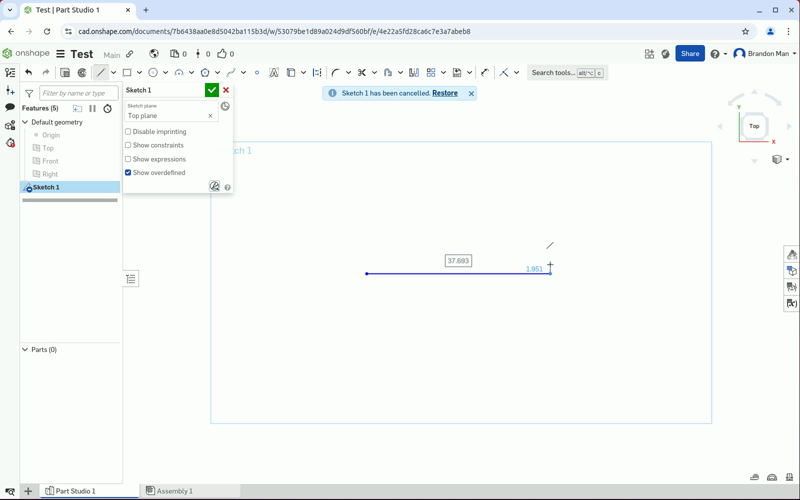
key_up(shift)
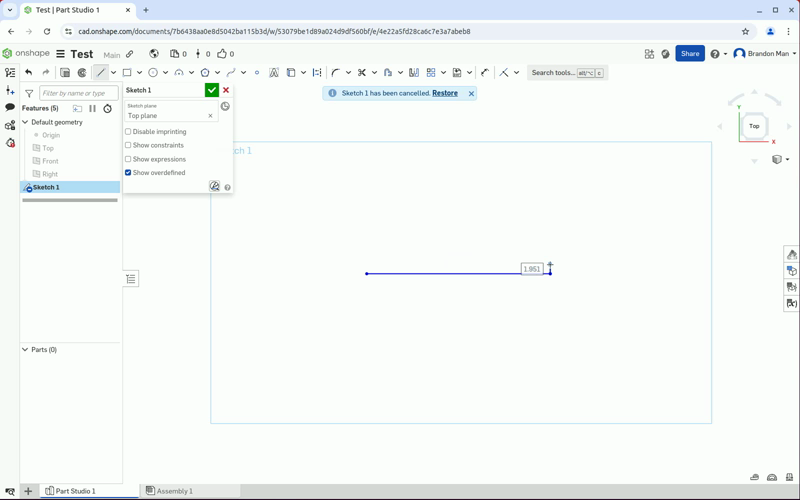
key_down(shift)
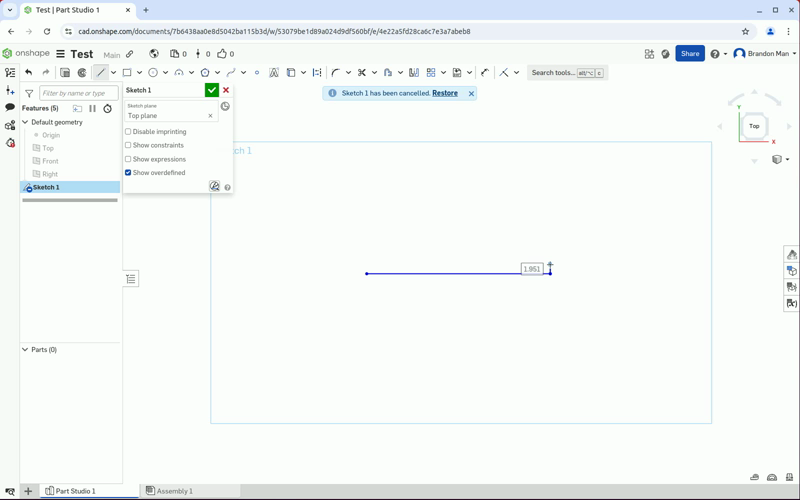
mouse_move(366, 264)
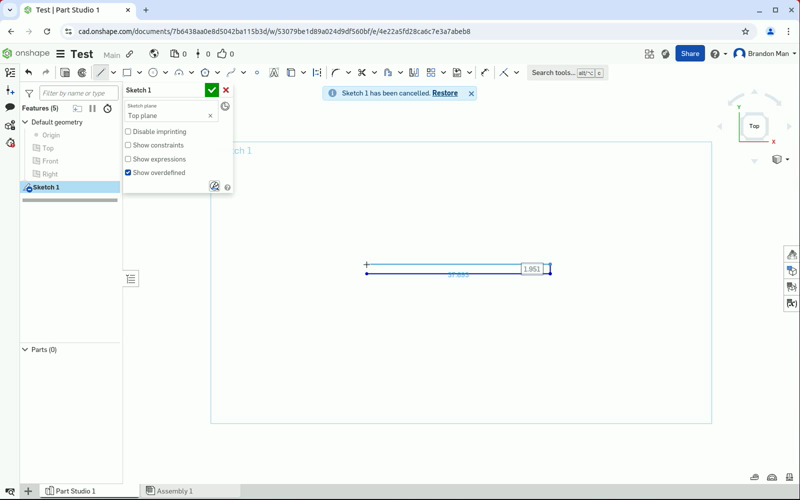
click(366, 264)
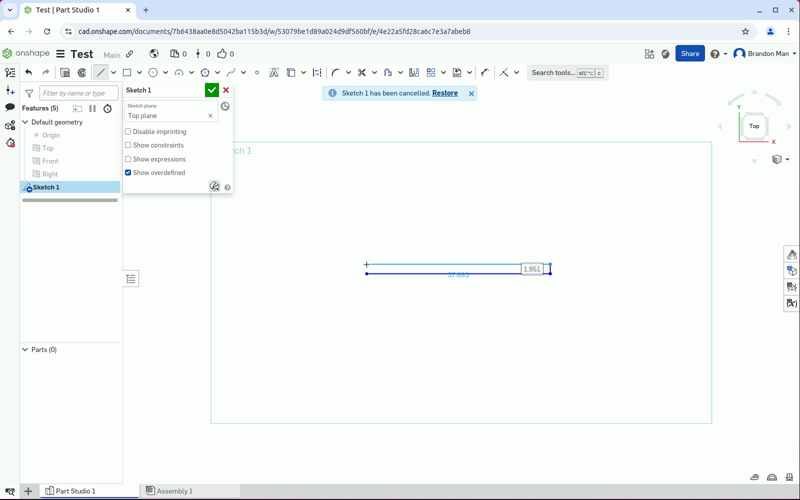
key_up(shift)
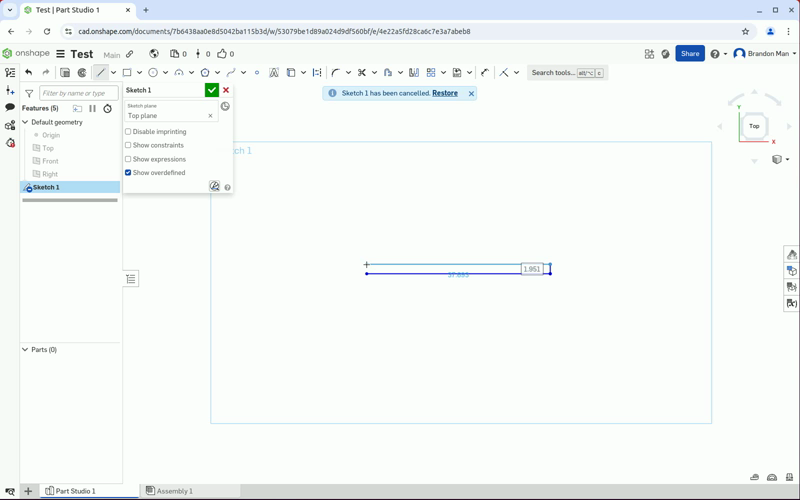
mouse_move(396, 264)
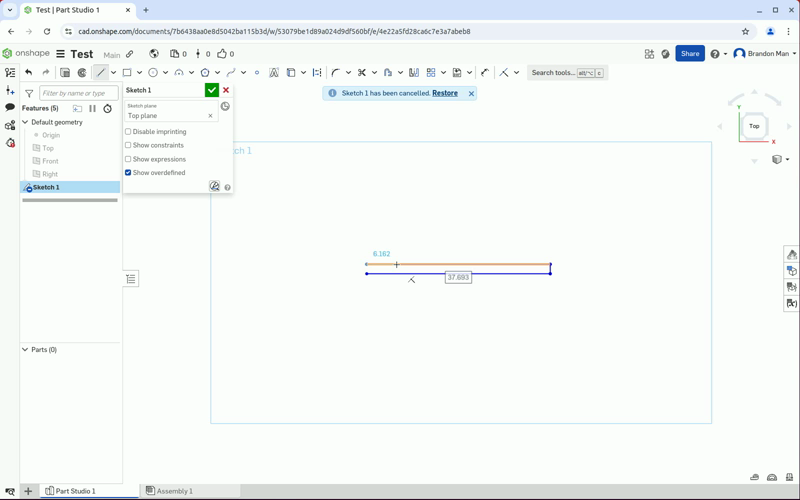
key_down(shift)
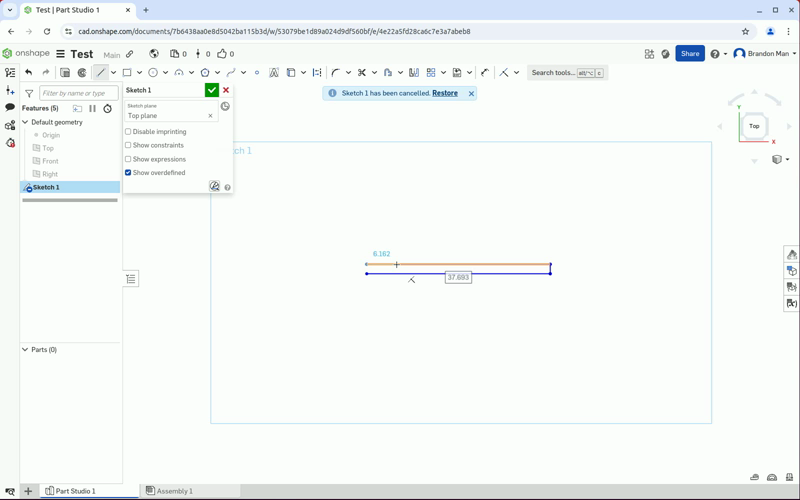
mouse_move(366, 273)
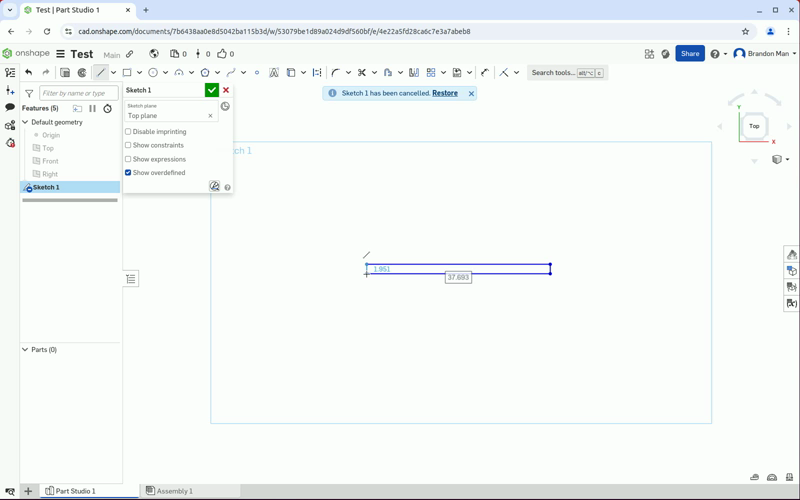
key_up(shift)
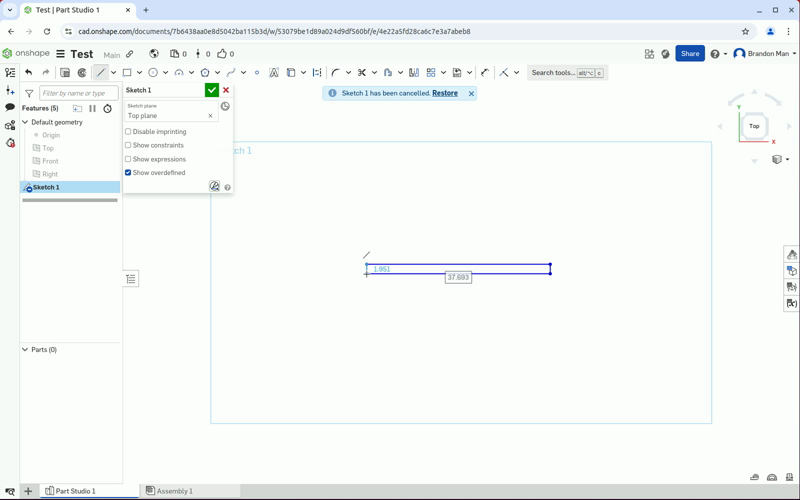
click(366, 273)
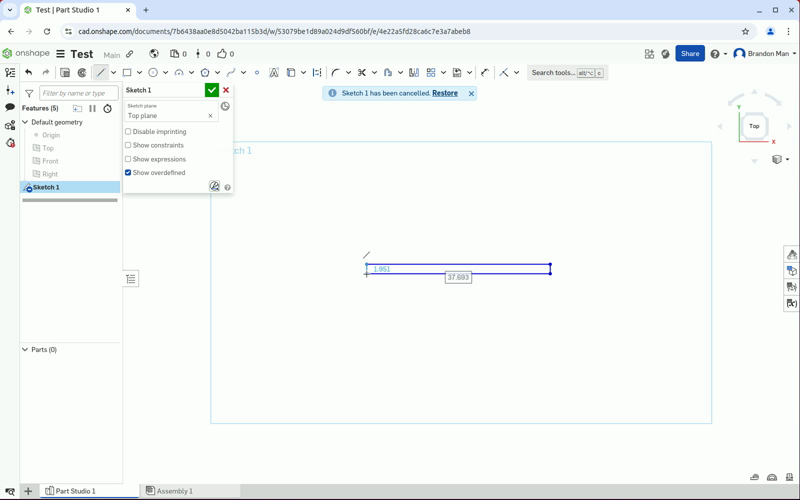
key(esc)
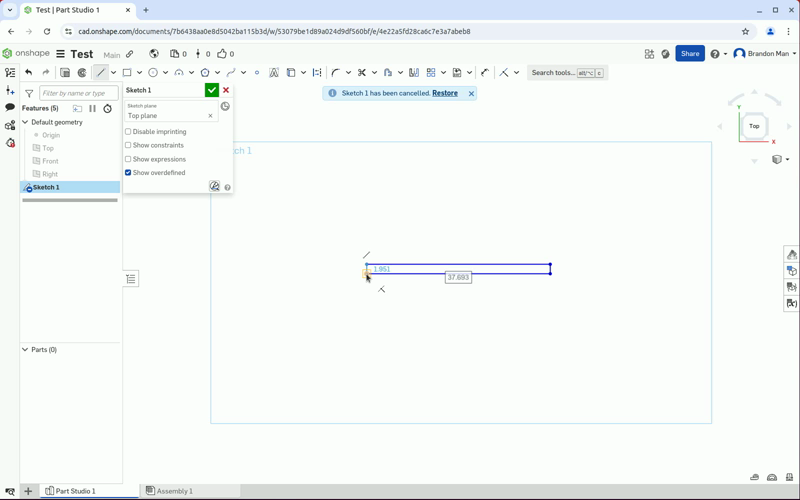
mouse_move(377, 268)
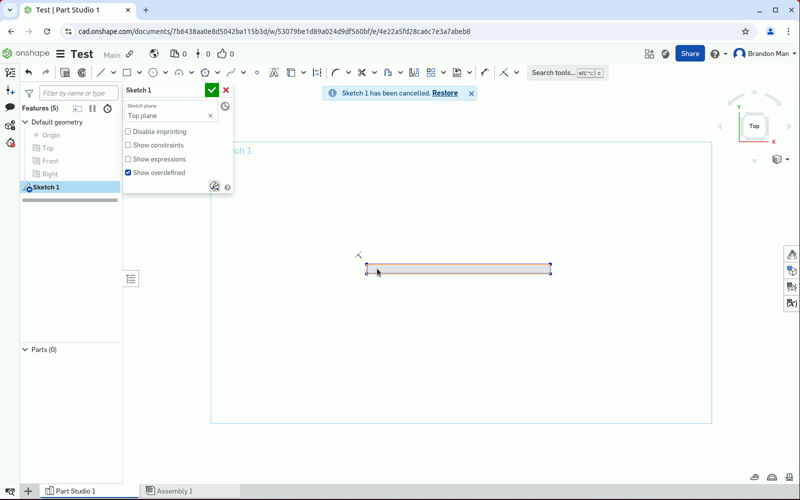
scroll(6)
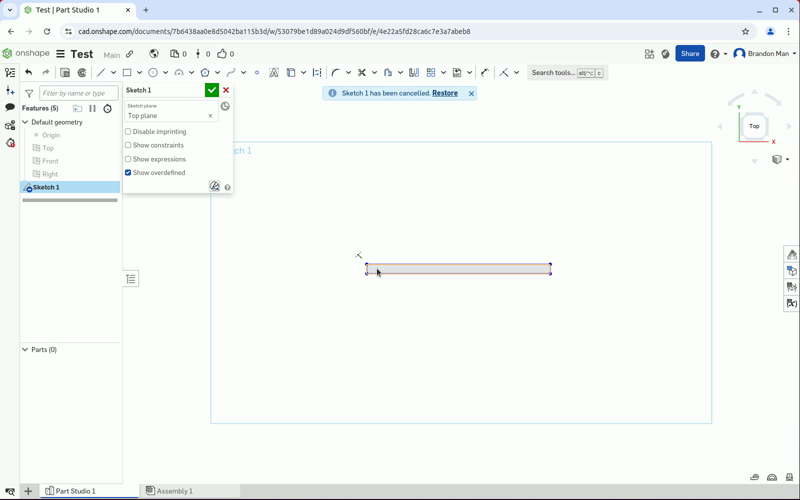
scroll(6)
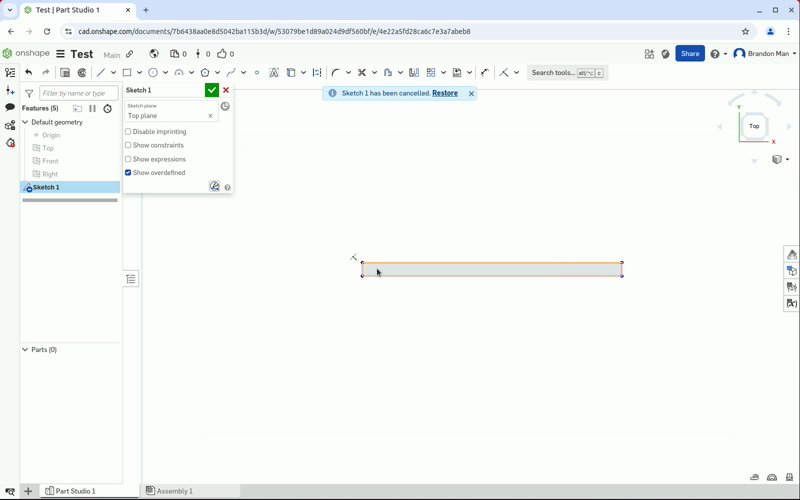
scroll(6)
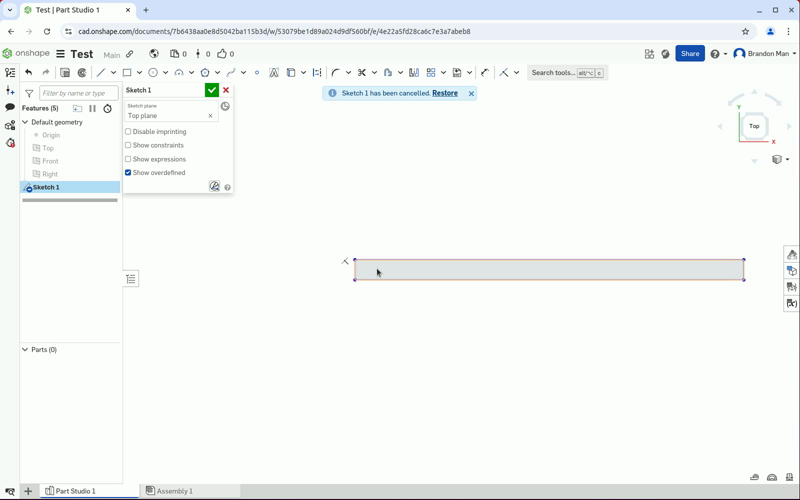
scroll(6)
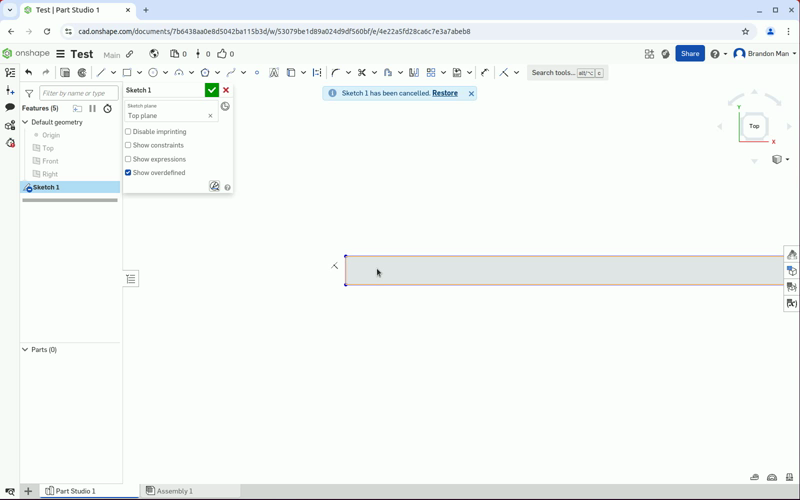
scroll(6)
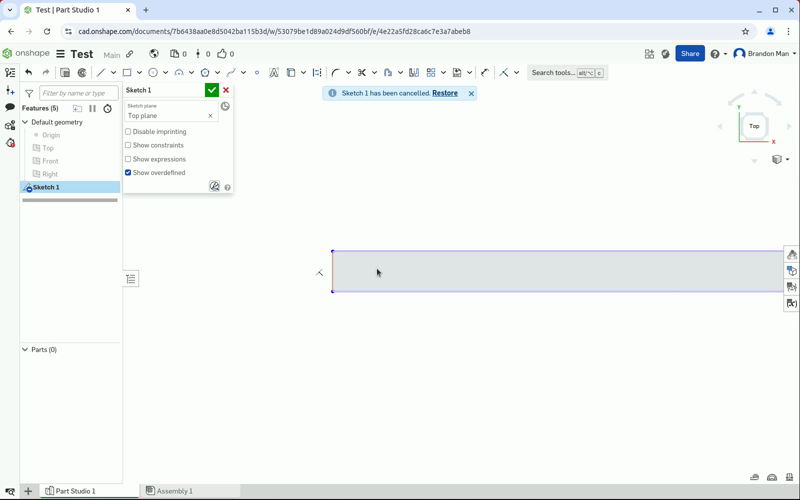
scroll(6)
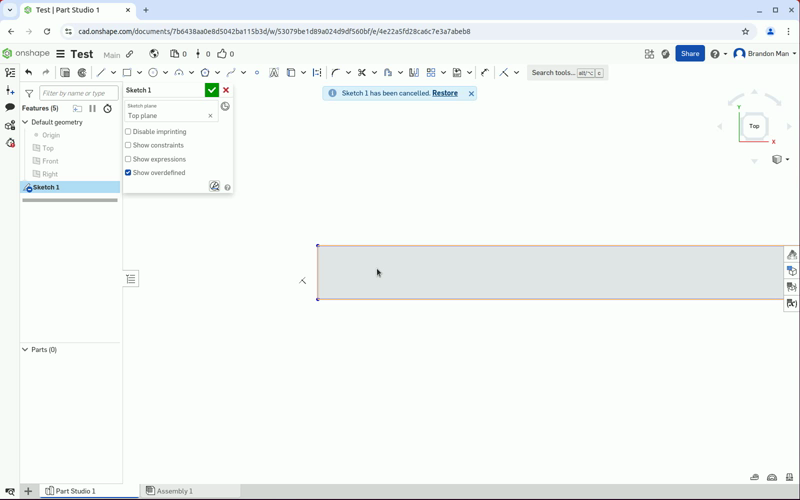
scroll(6)
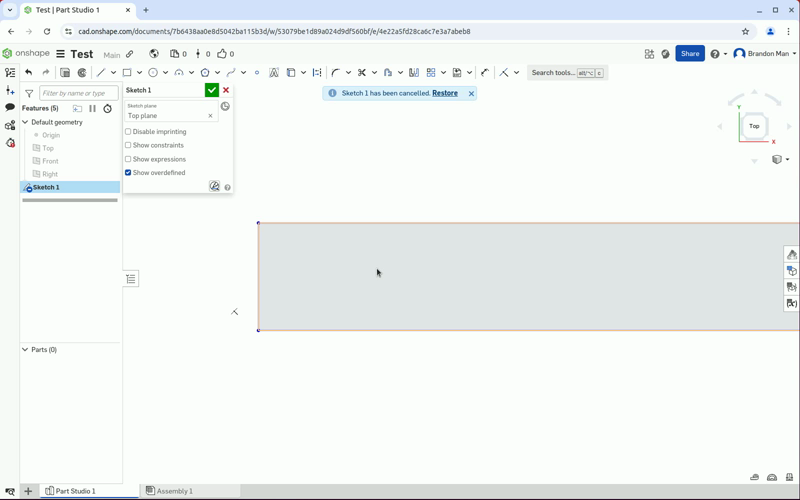
click(377, 268)
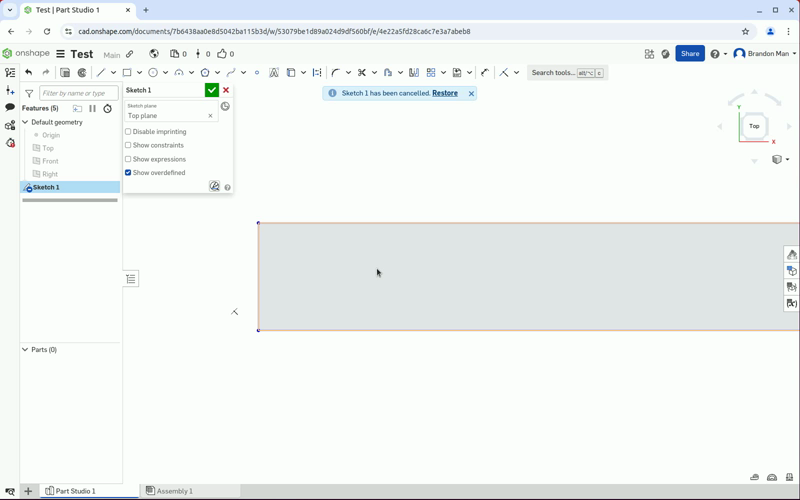
scroll(-6)
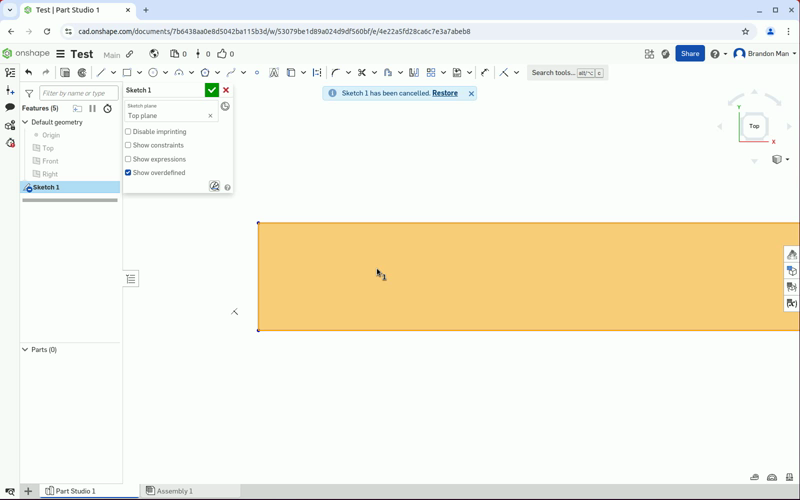
scroll(-6)
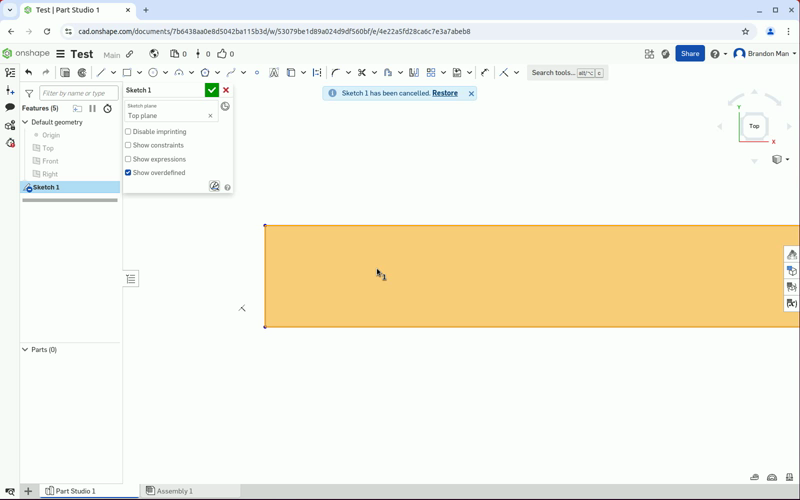
scroll(-6)
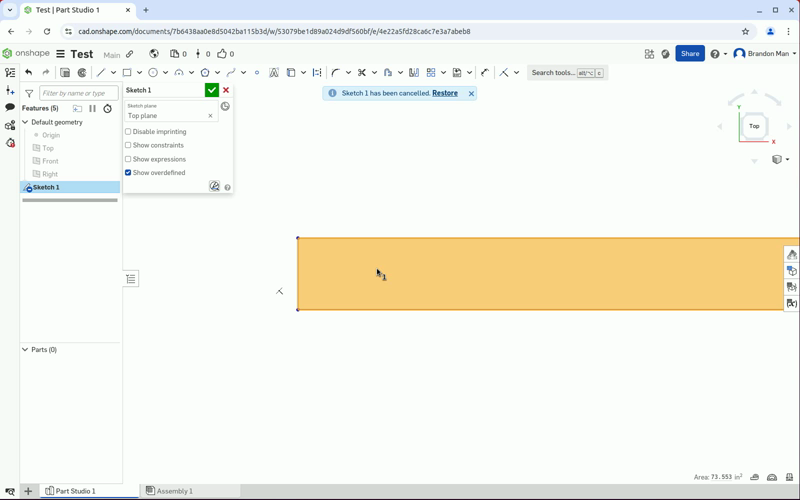
scroll(-6)
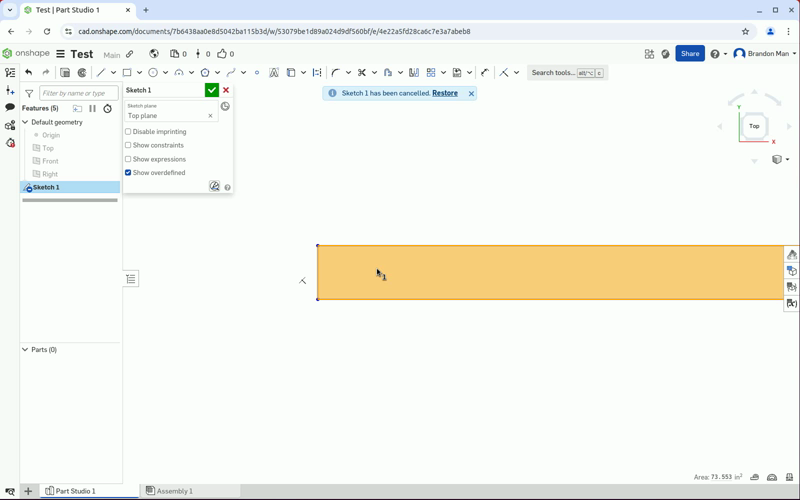
scroll(-6)
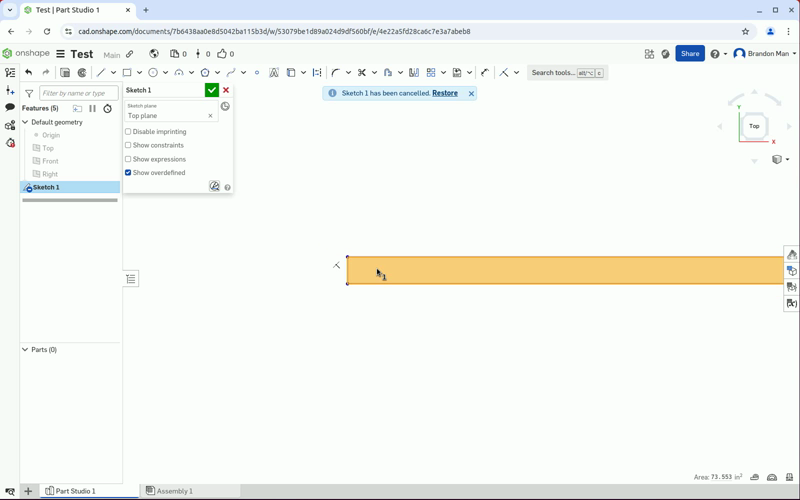
scroll(-6)
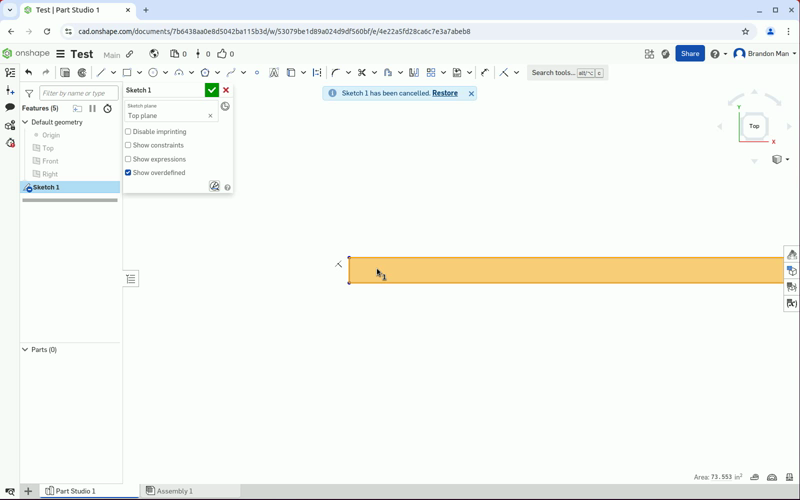
scroll(-6)
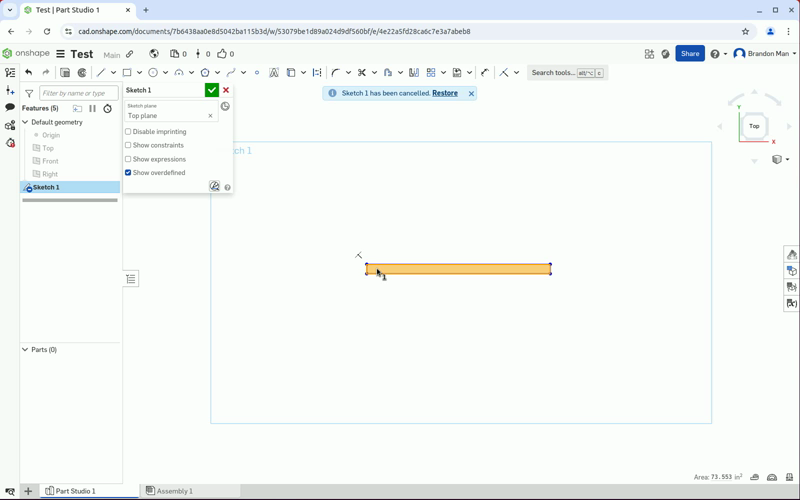
mouse_move(73, 352)
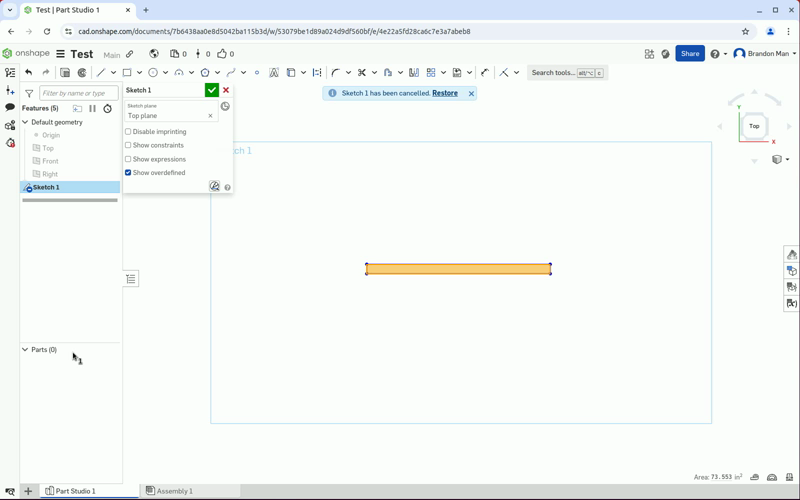
key(shift+y)
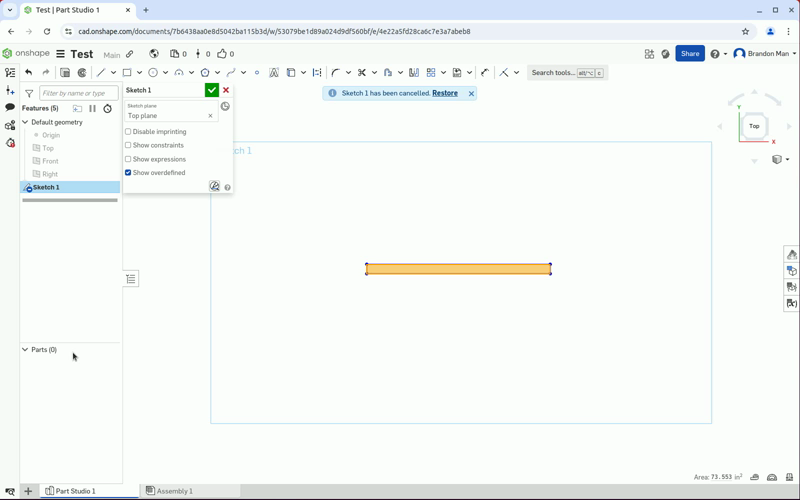
key(shift+e)
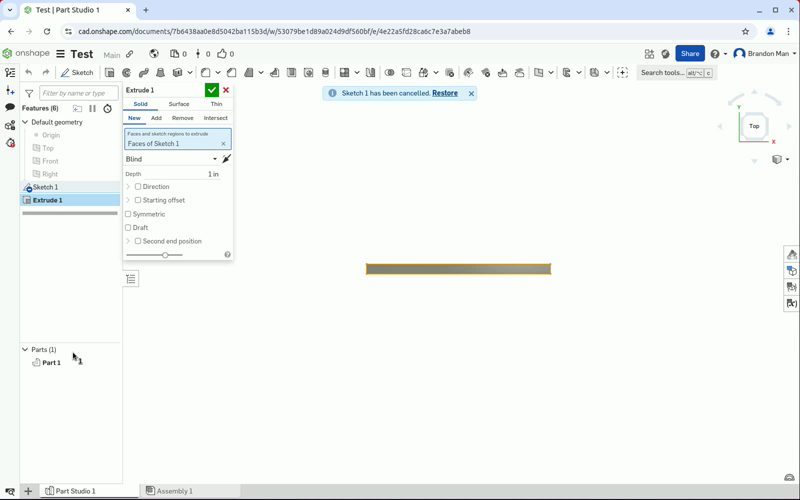
mouse_move(143, 106)
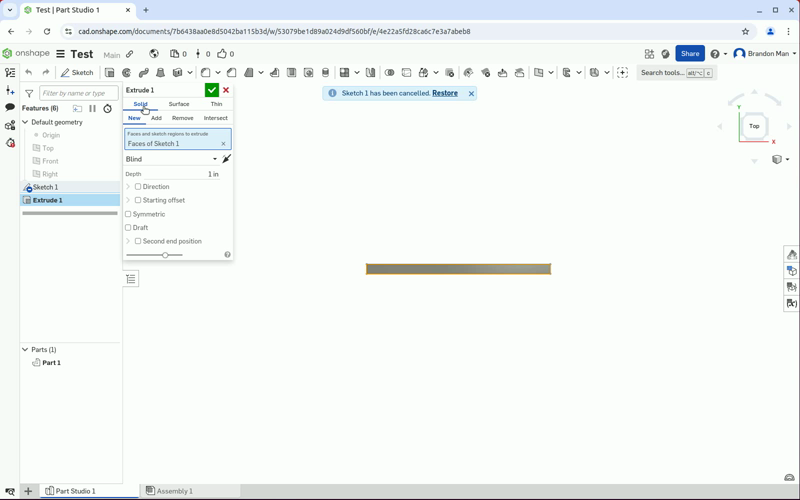
click(143, 106)
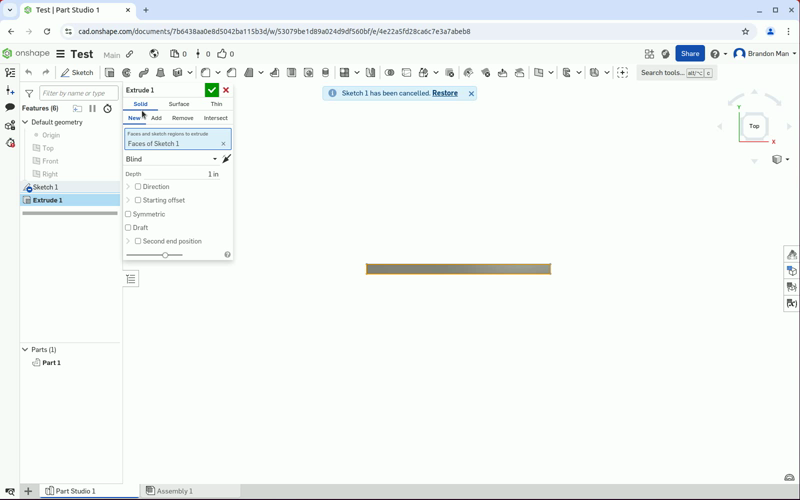
mouse_move(137, 120)
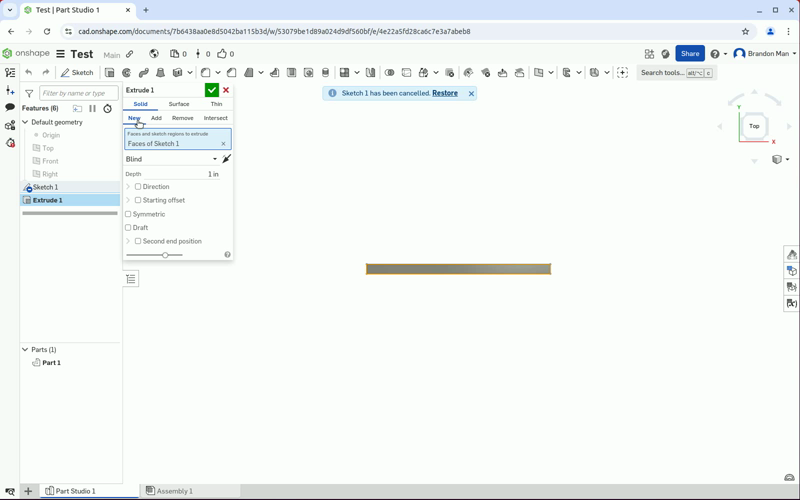
click(137, 120)
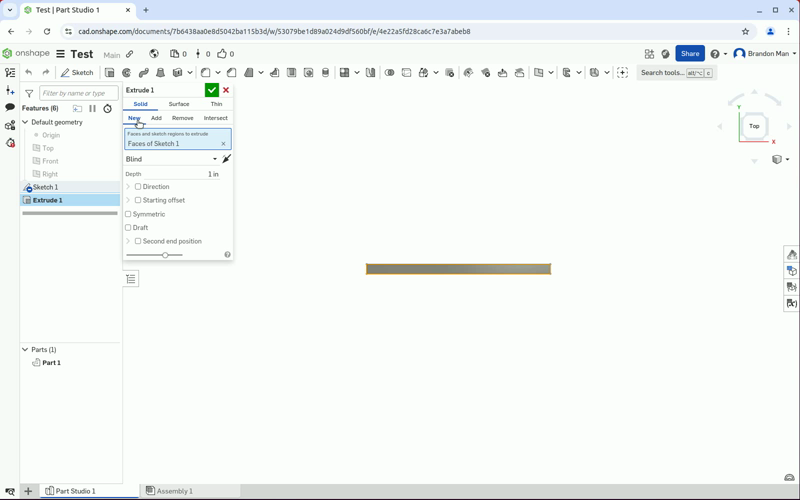
key(tab, 4)
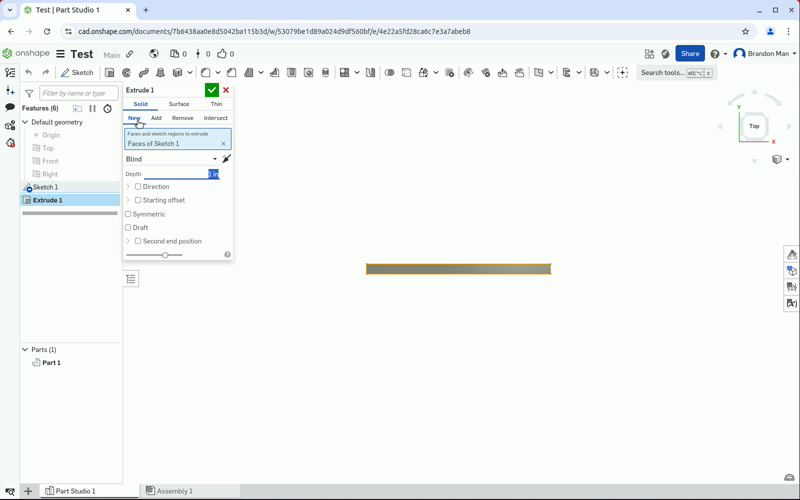
text(3.851)
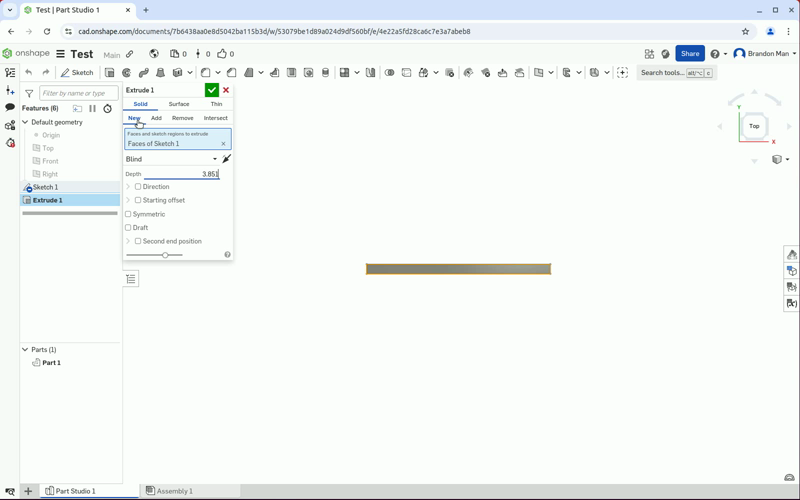
key(enter)
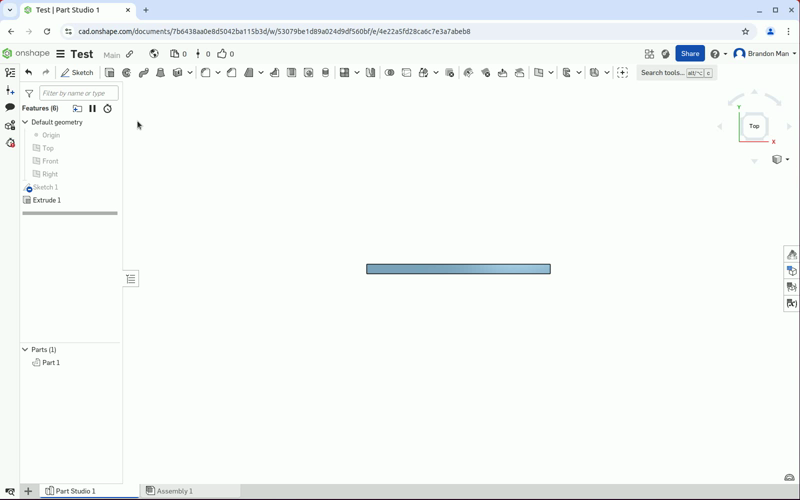
key(shift+h)
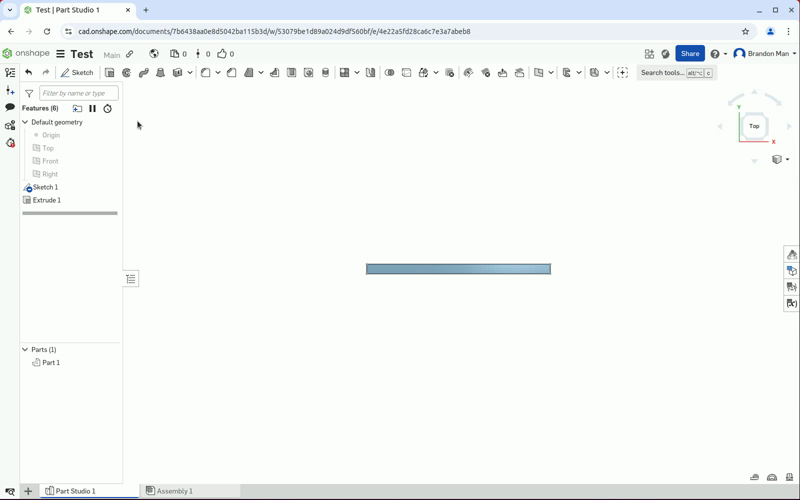
key(shift+h)
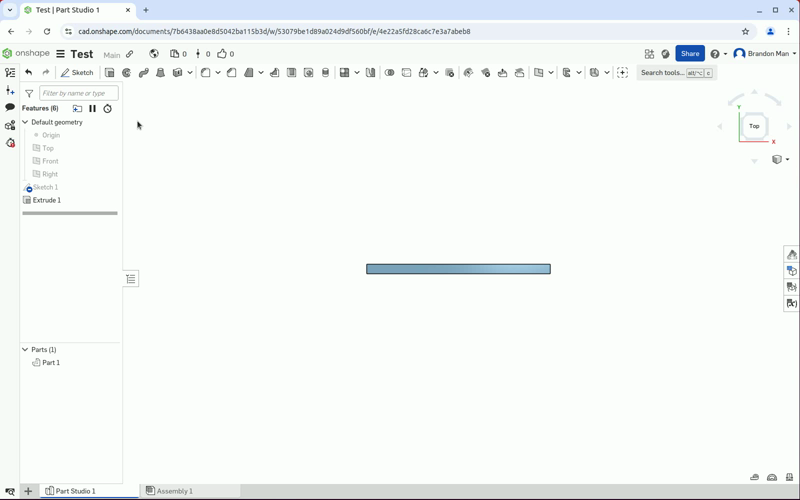
mouse_move(73, 189)
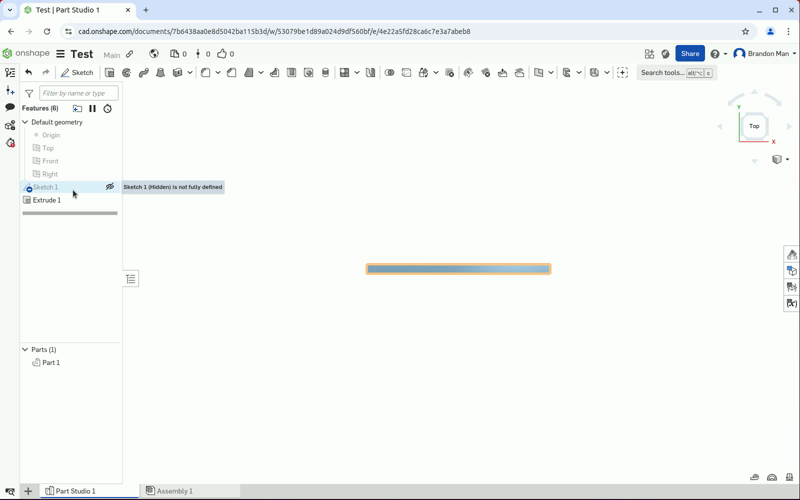
click(73, 189)
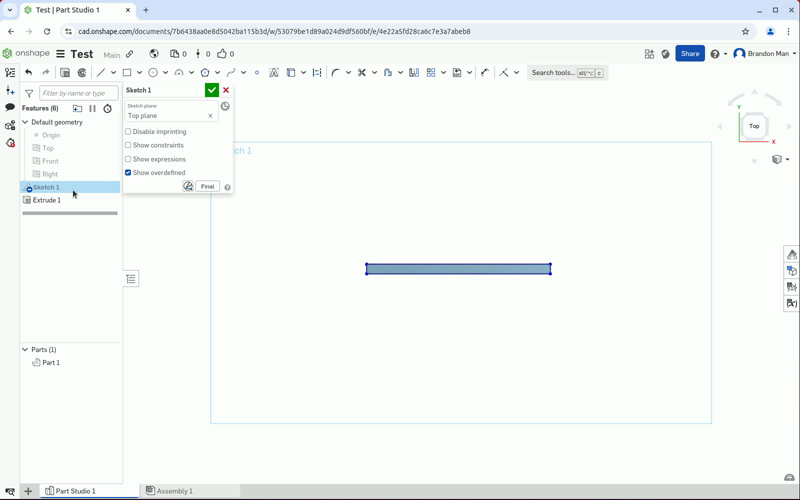
mouse_move(229, 92)
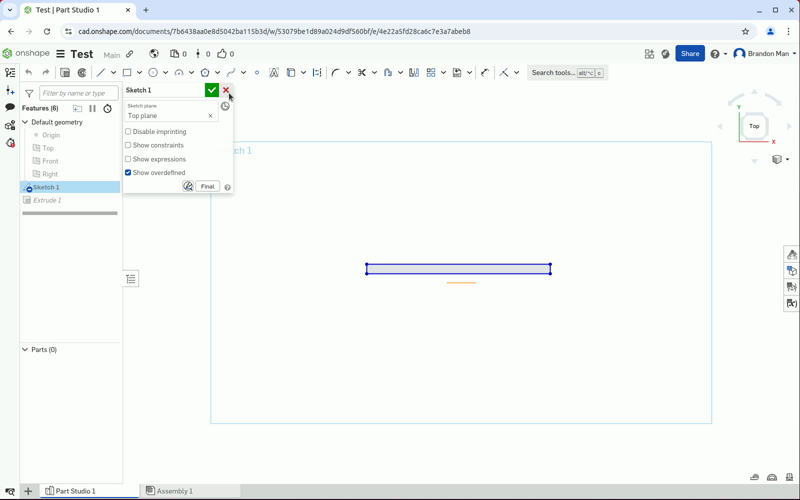
click(229, 92)
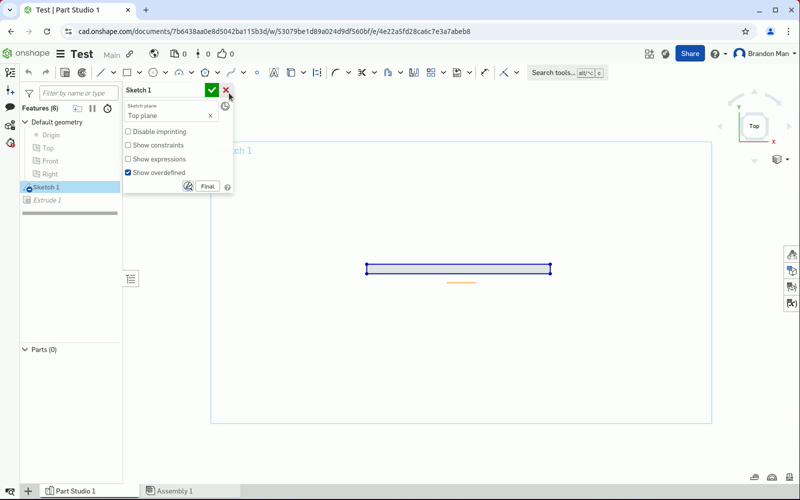
key(shift+s)
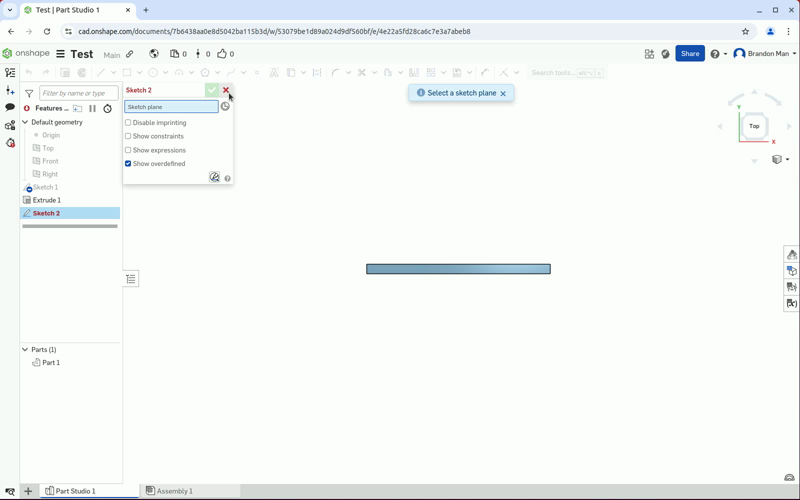
mouse_move(73, 150)
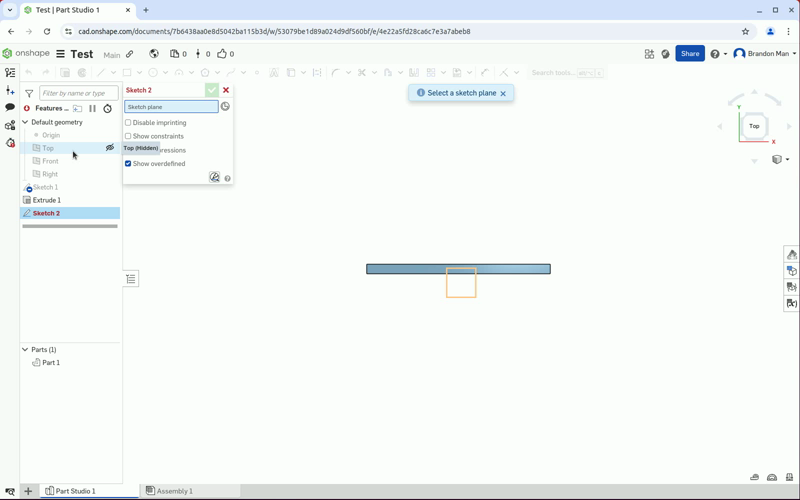
click(73, 150)
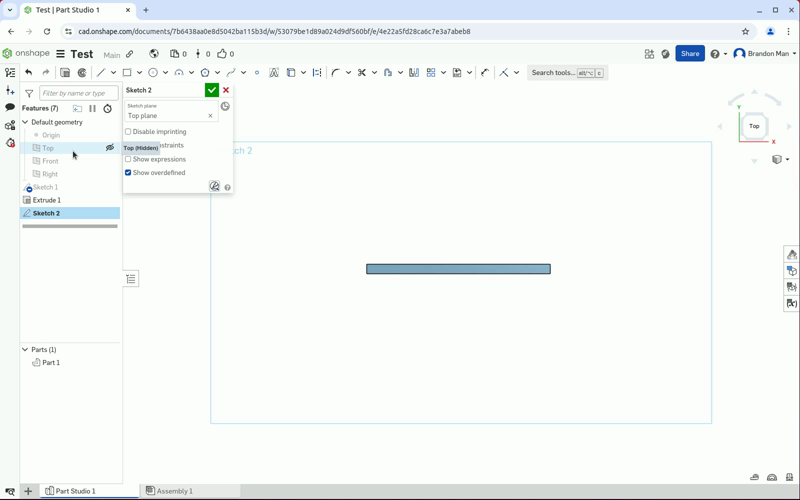
mouse_move(73, 352)
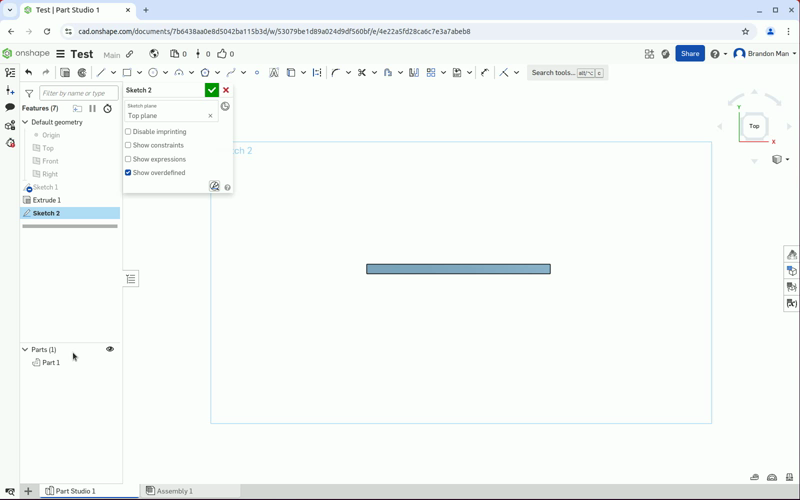
key(y)
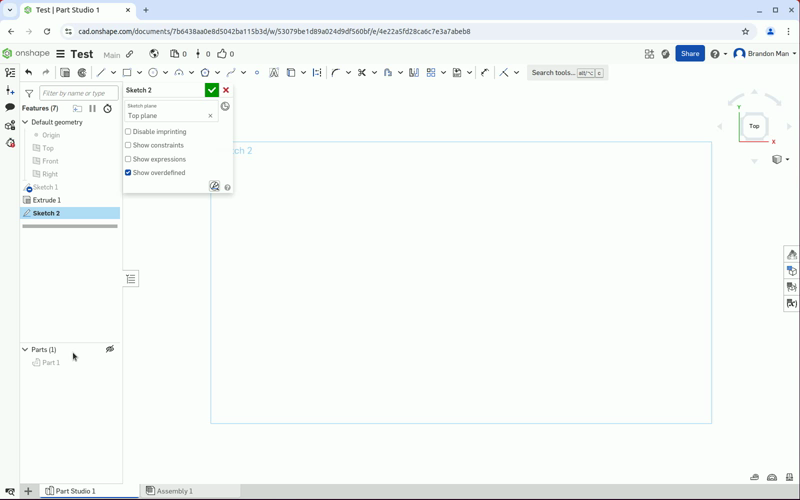
key(l)
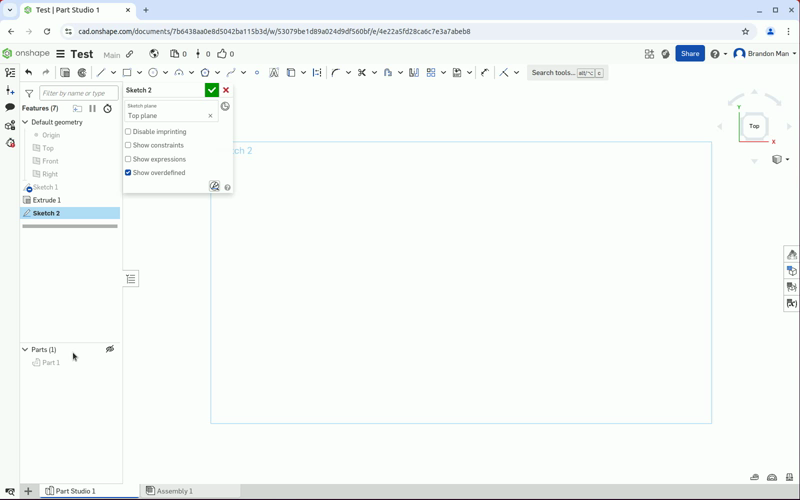
key_down(shift)
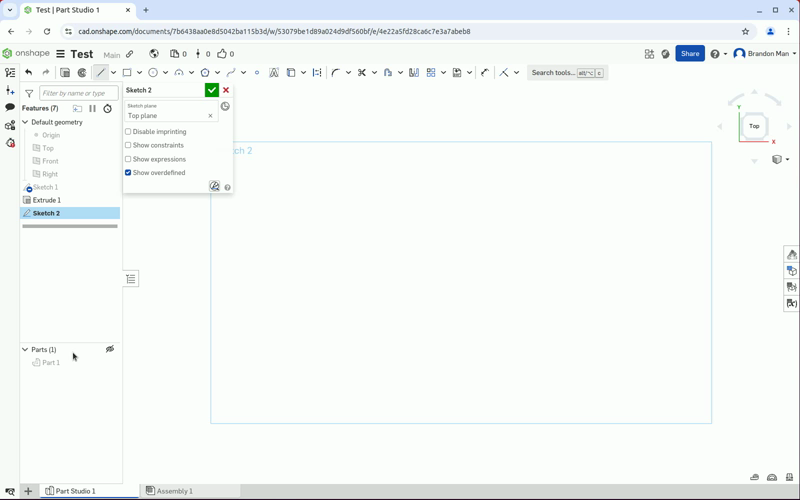
mouse_move(366, 375)
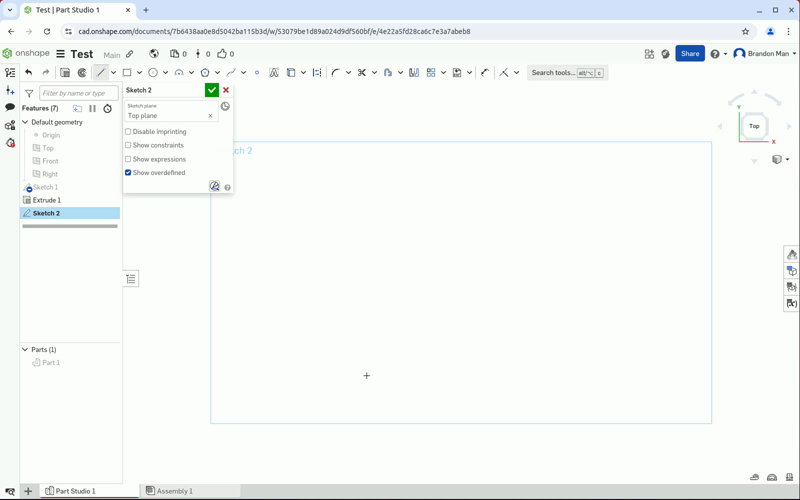
click(366, 375)
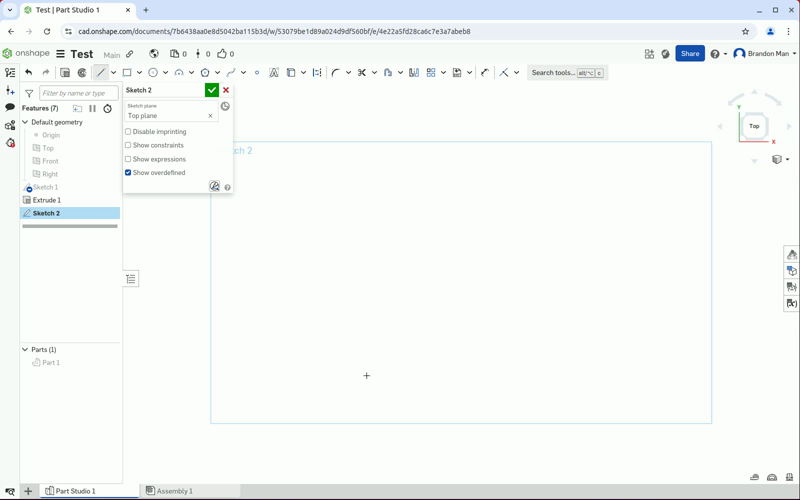
key_up(shift)
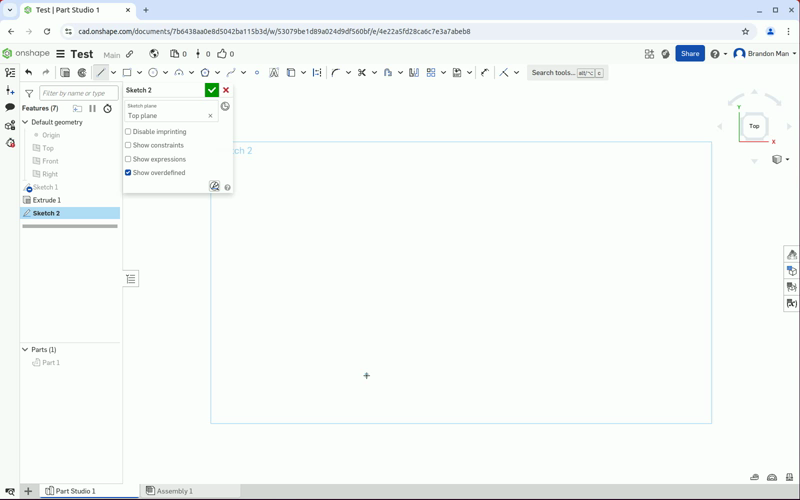
key_down(shift)
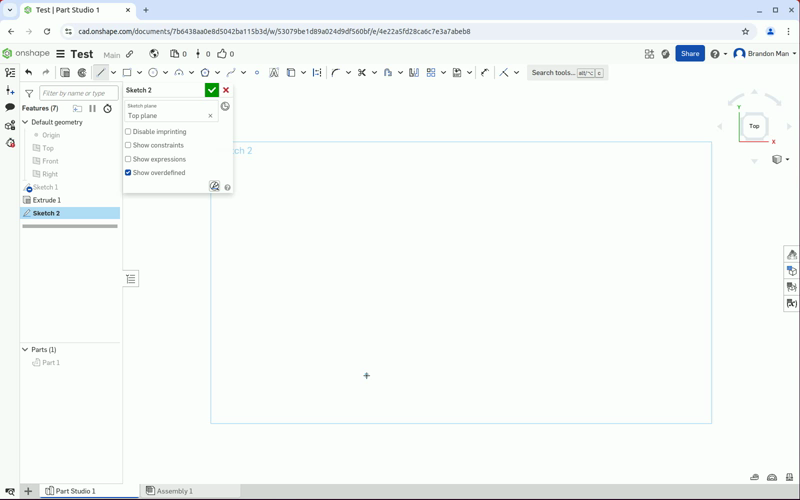
mouse_move(550, 375)
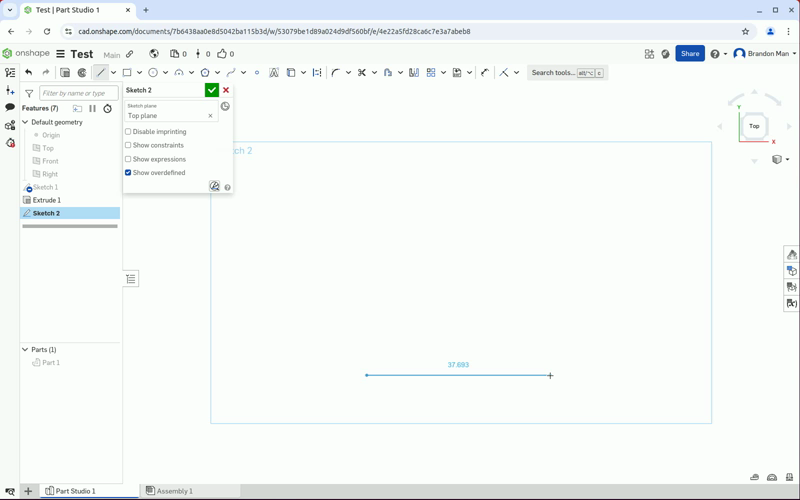
click(550, 375)
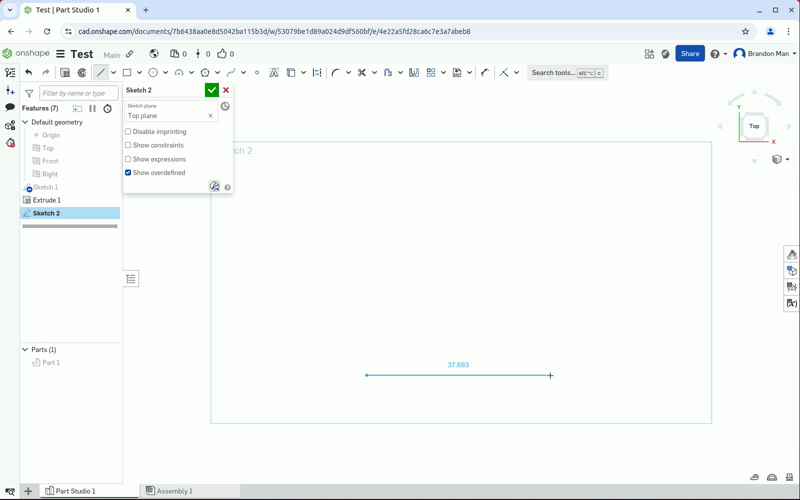
key_up(shift)
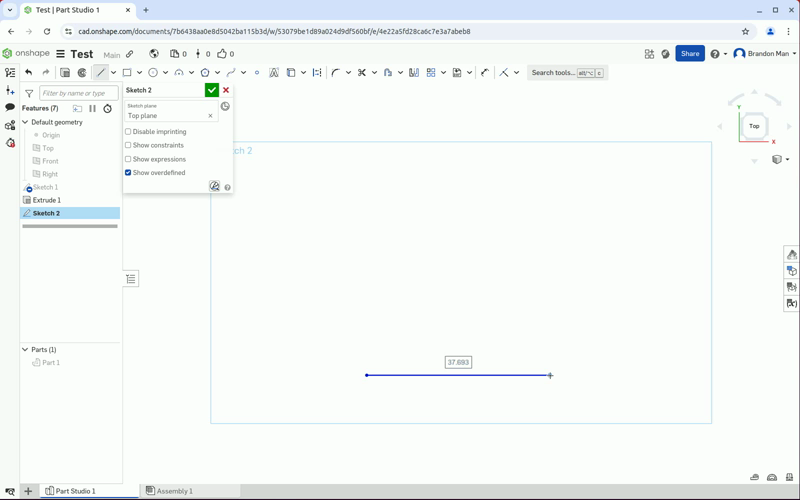
key_down(shift)
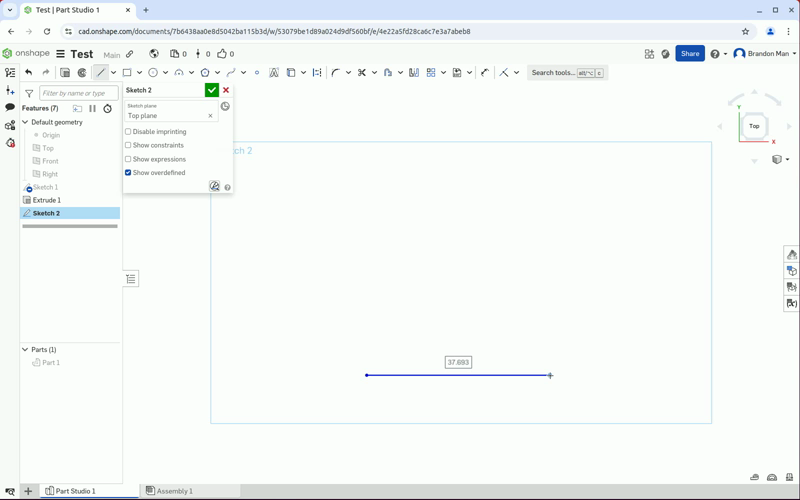
mouse_move(580, 375)
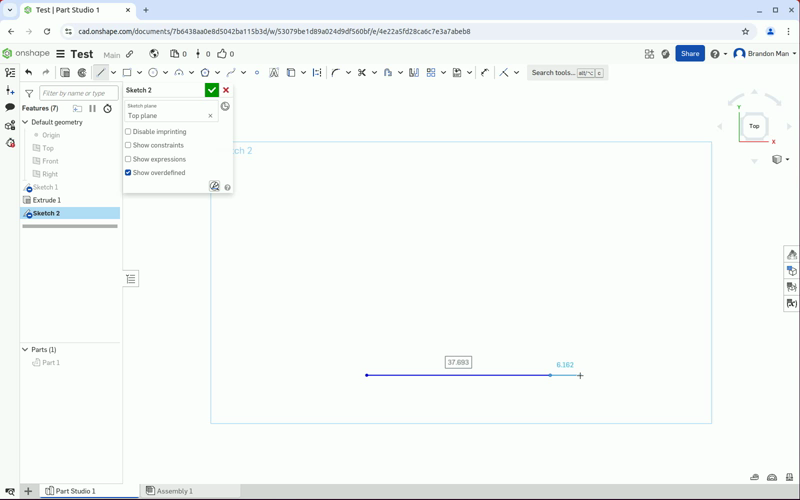
mouse_move(550, 365)
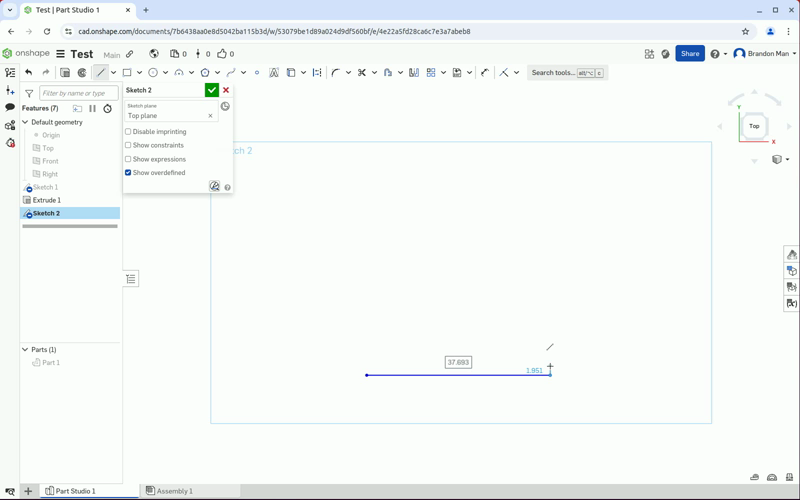
click(550, 365)
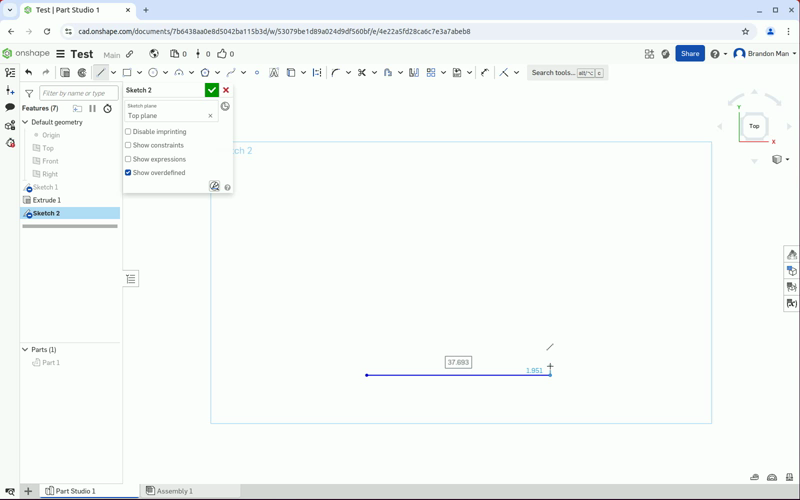
key_up(shift)
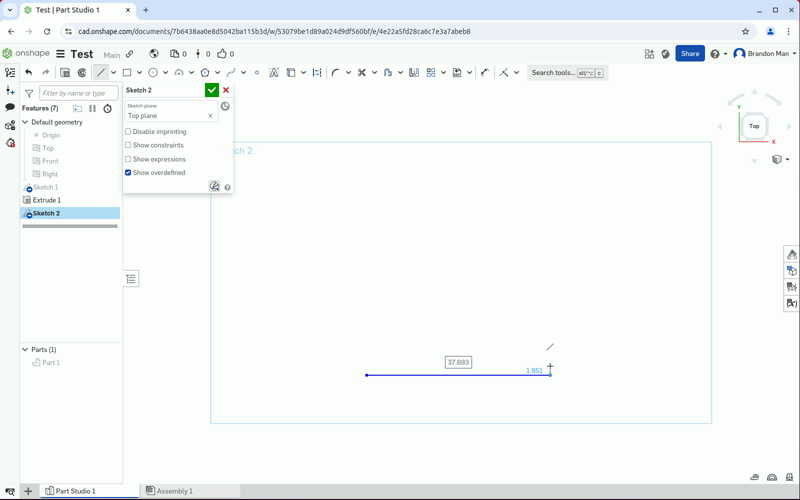
key_down(shift)
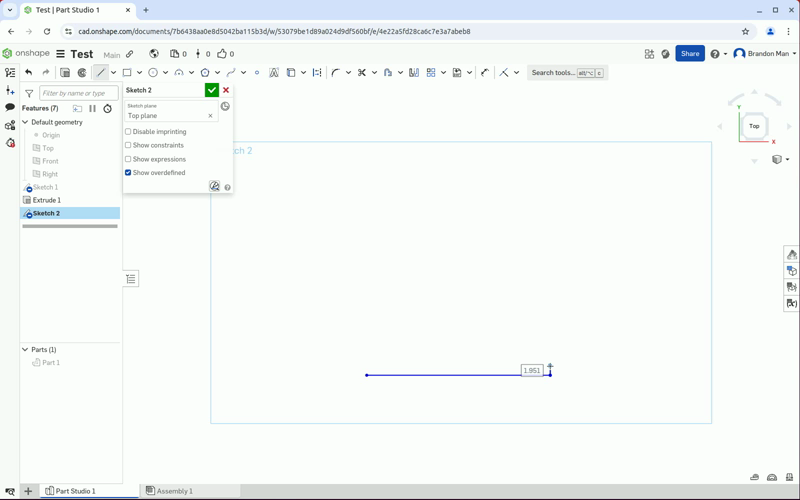
mouse_move(366, 365)
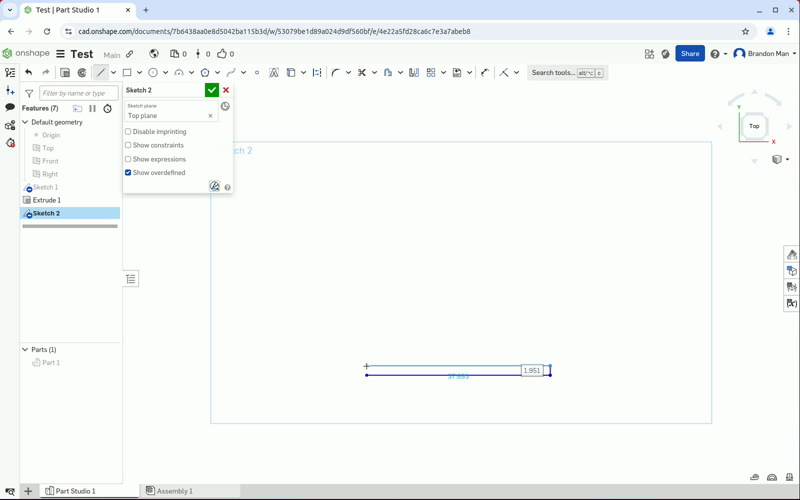
click(366, 365)
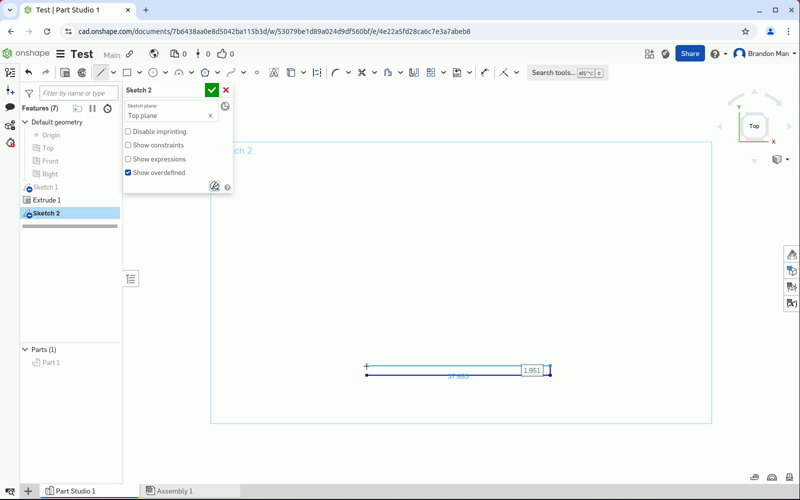
key_up(shift)
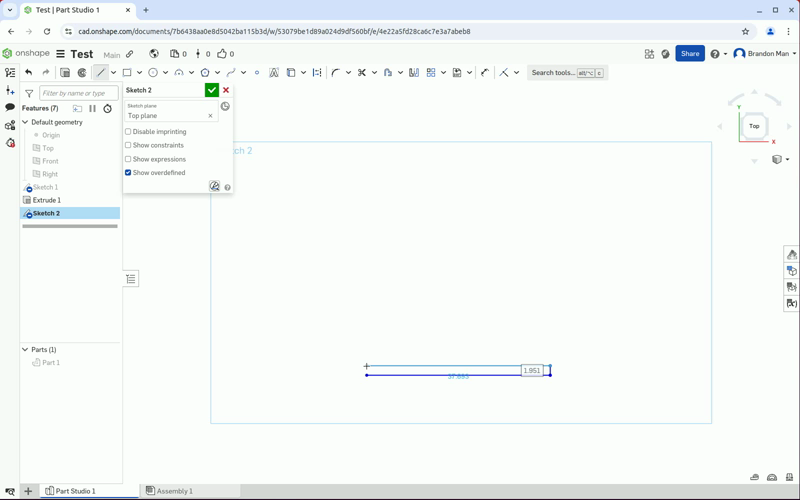
mouse_move(396, 365)
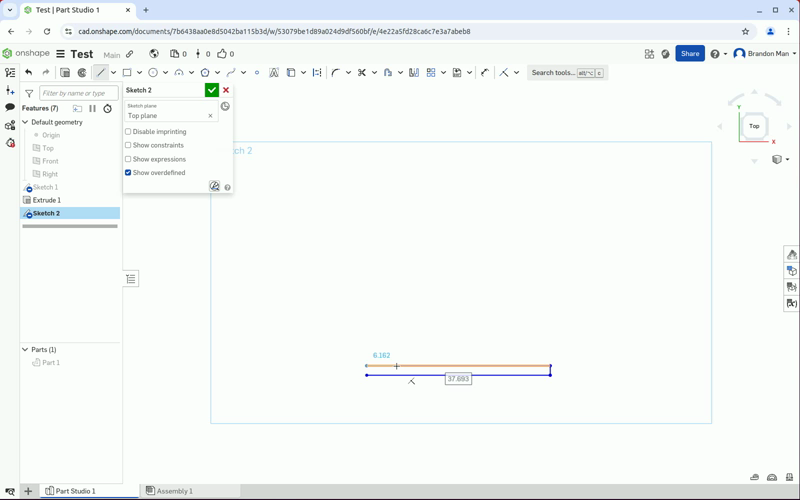
key_down(shift)
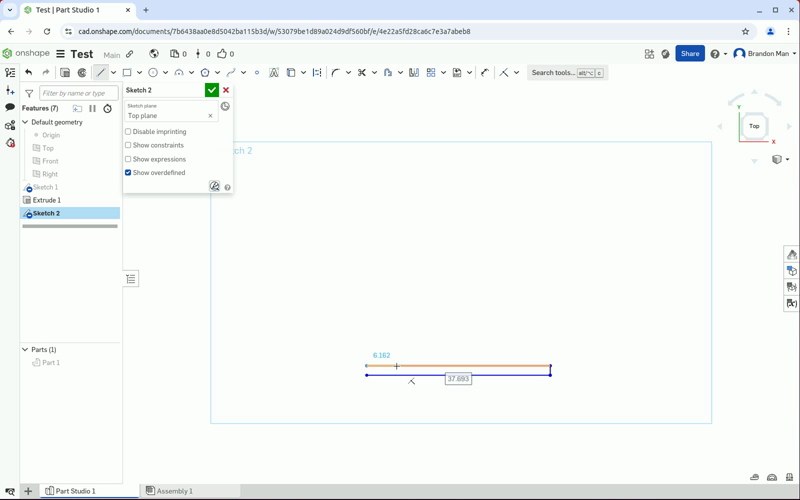
mouse_move(366, 375)
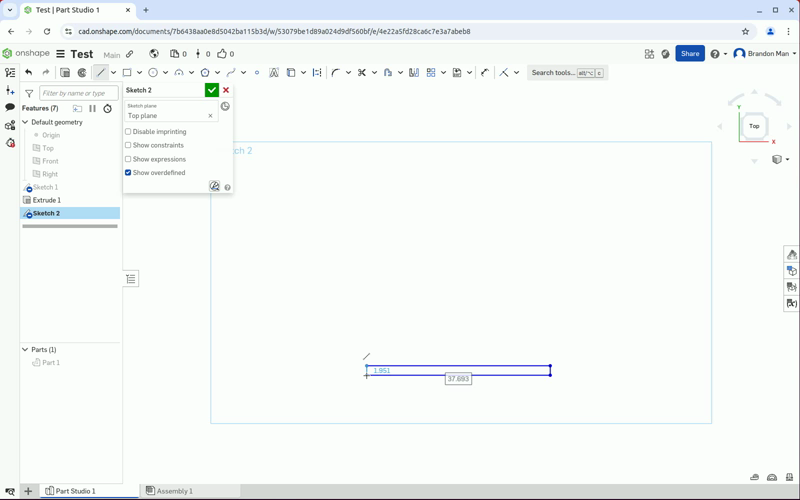
key_up(shift)
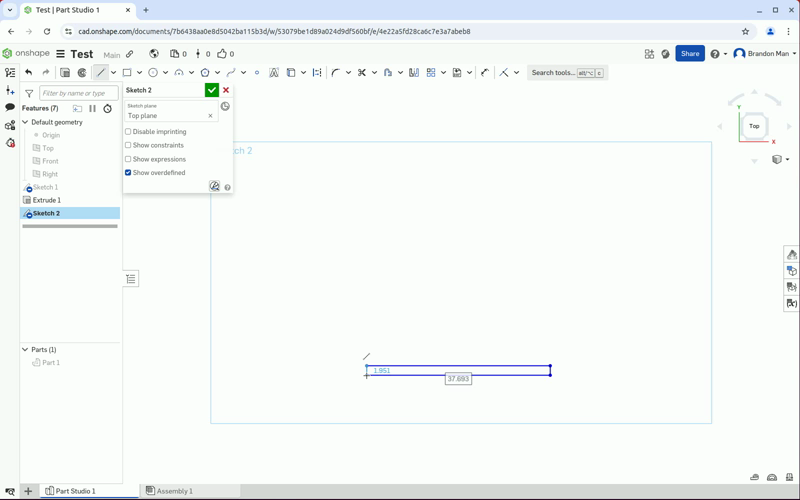
click(366, 375)
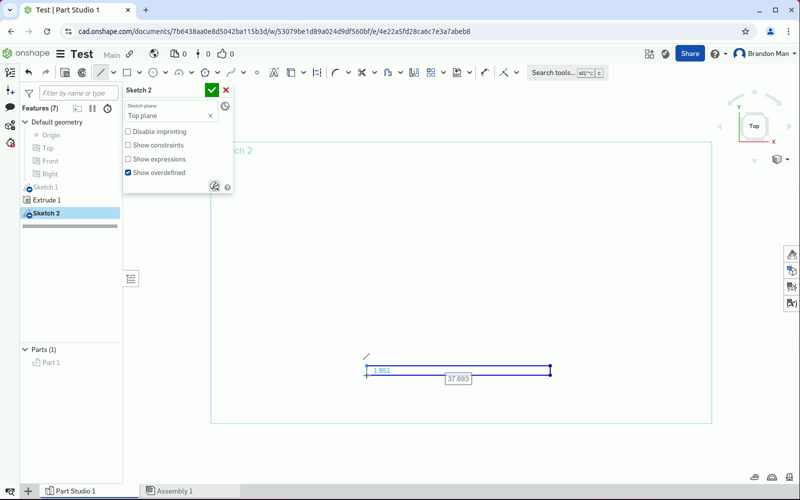
key(esc)
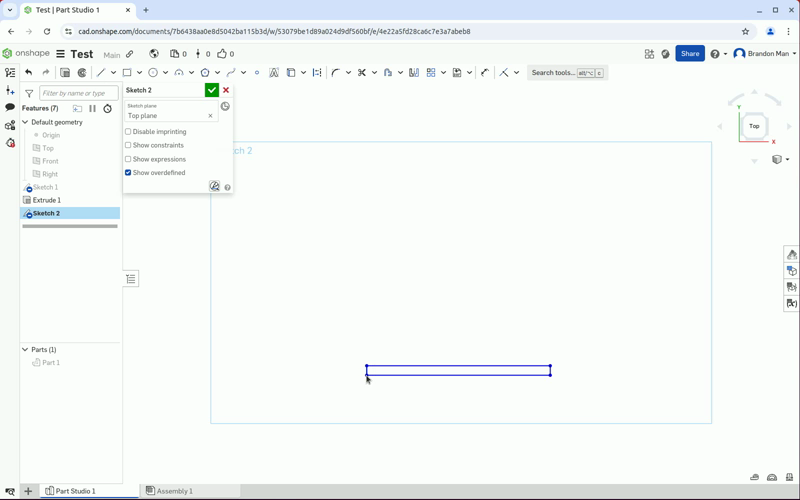
mouse_move(387, 368)
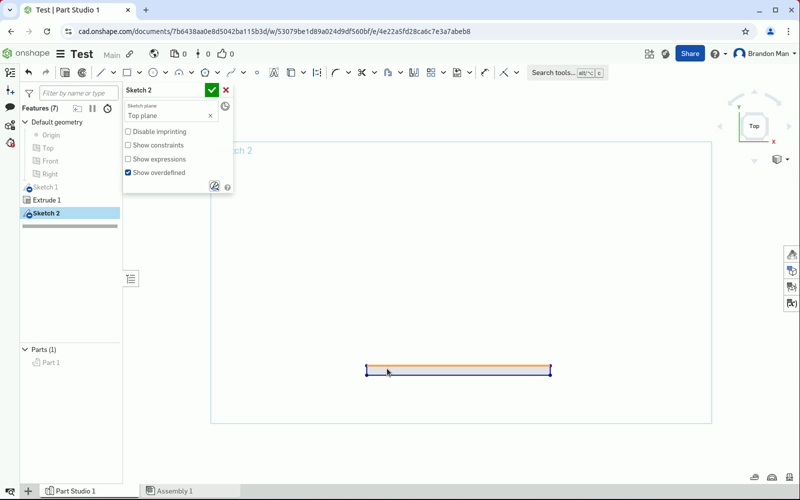
scroll(6)
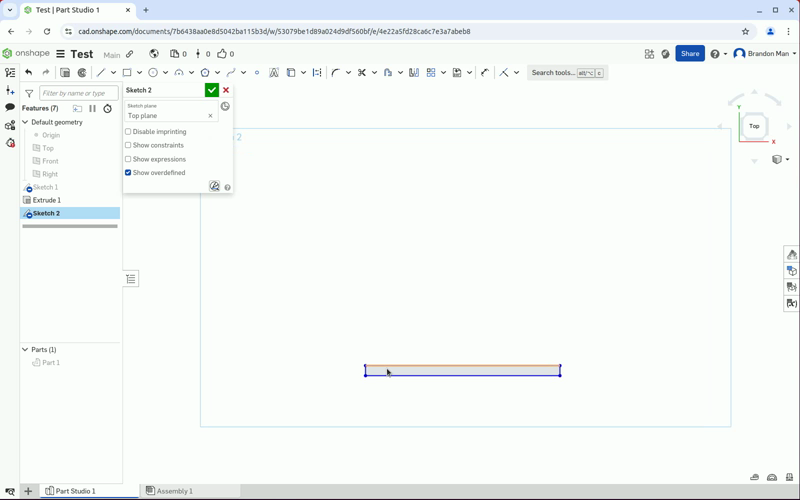
scroll(6)
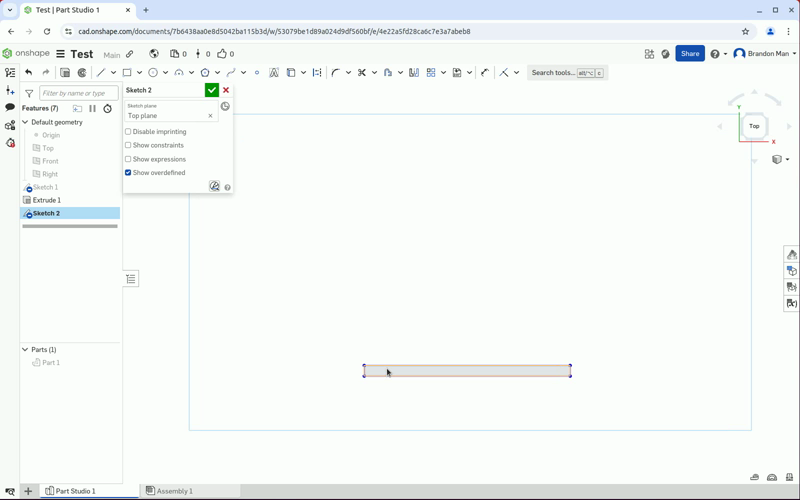
scroll(6)
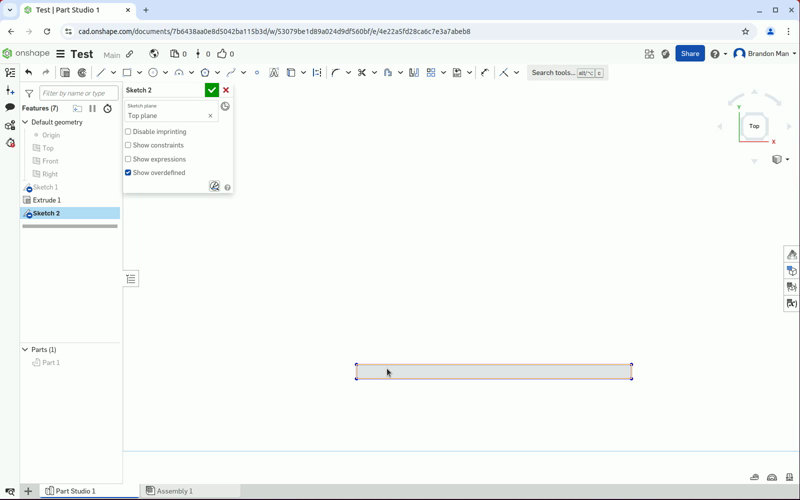
scroll(6)
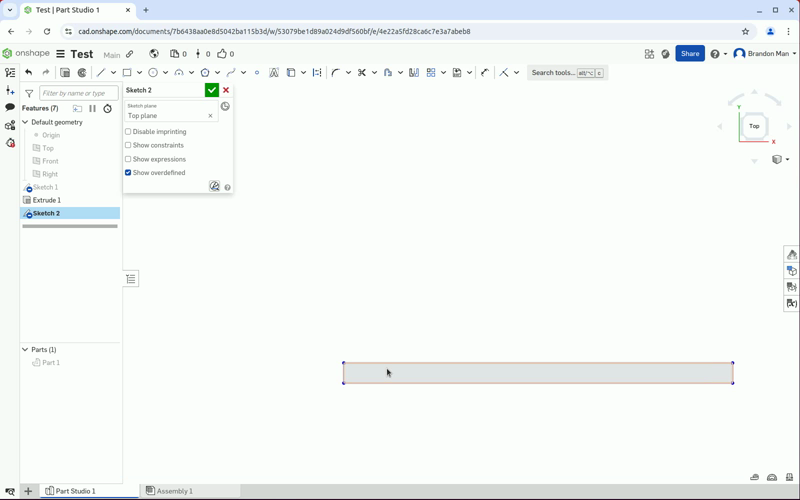
scroll(6)
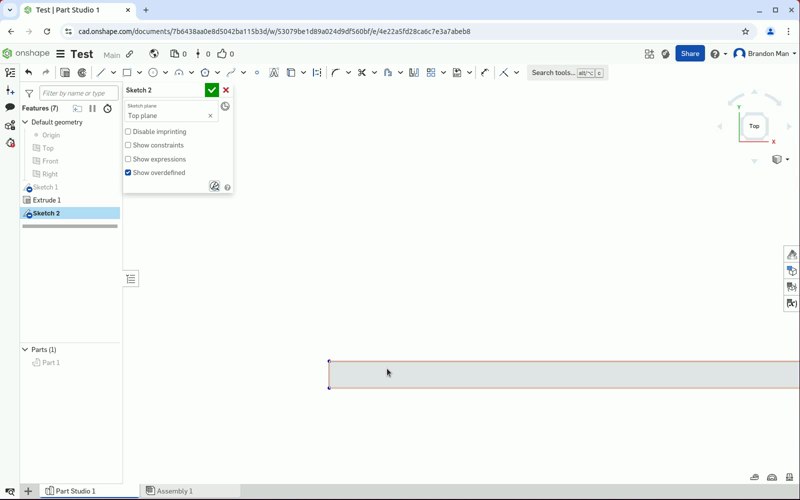
scroll(6)
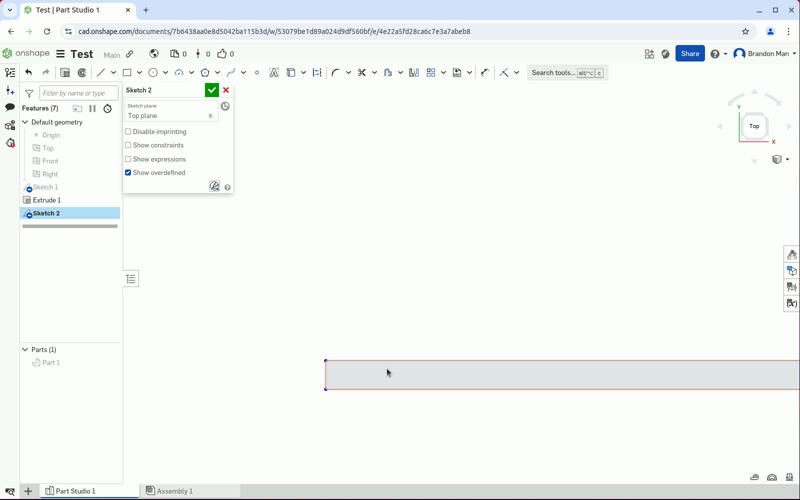
scroll(6)
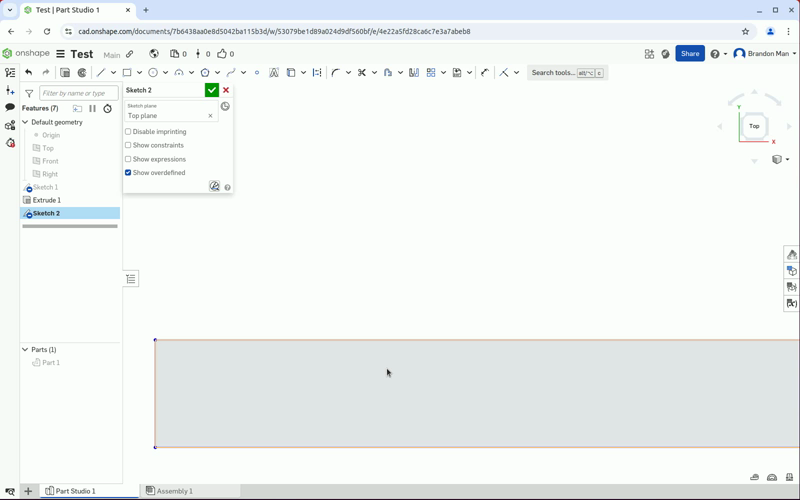
click(387, 368)
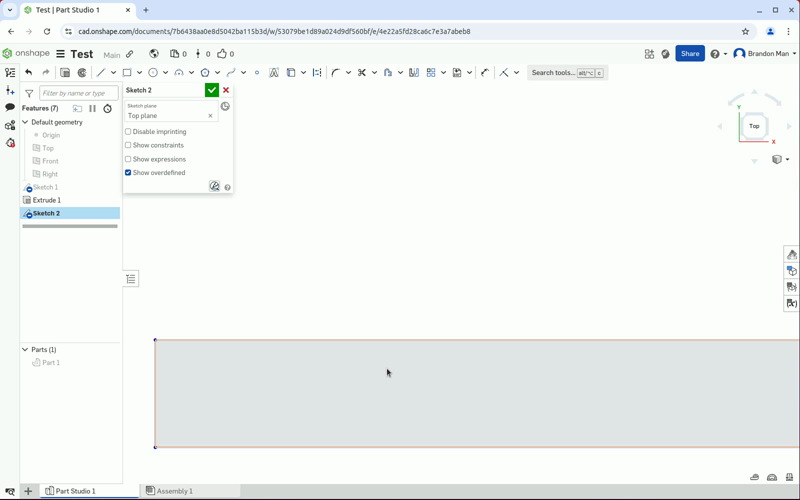
scroll(-6)
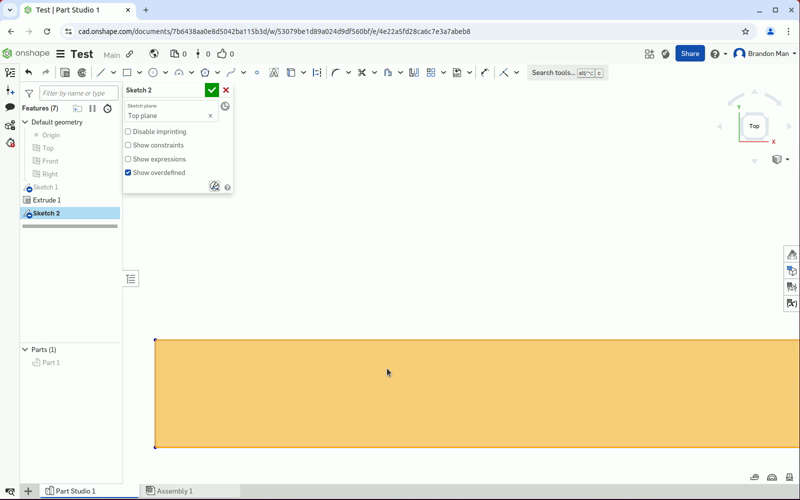
scroll(-6)
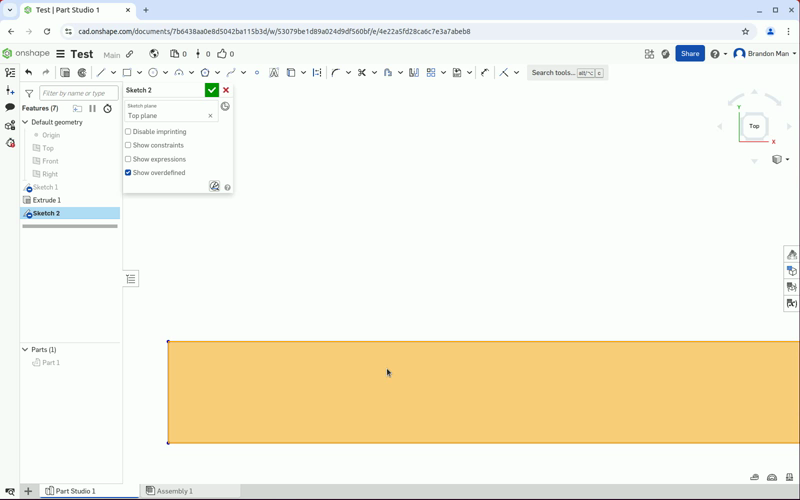
scroll(-6)
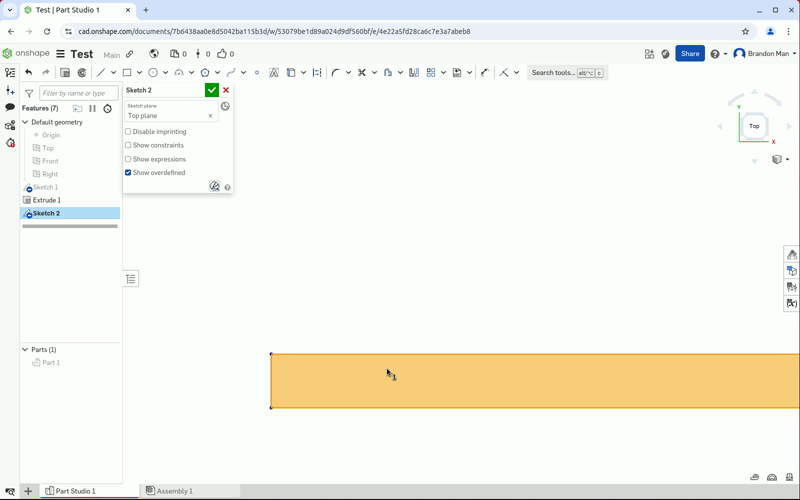
scroll(-6)
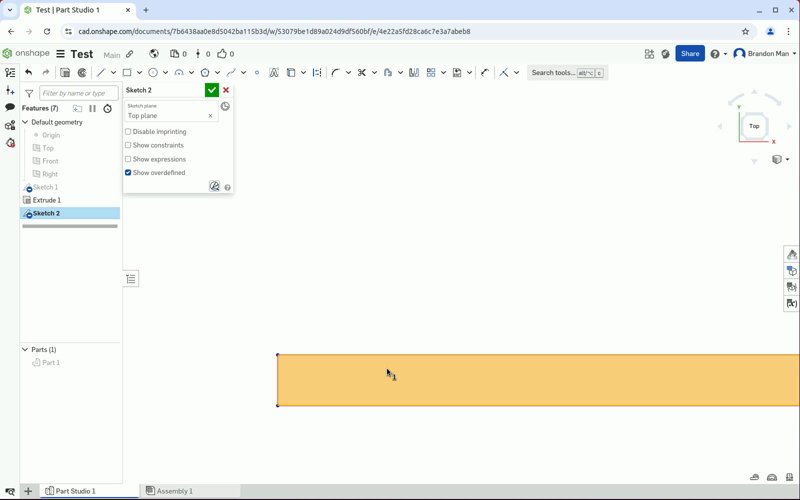
scroll(-6)
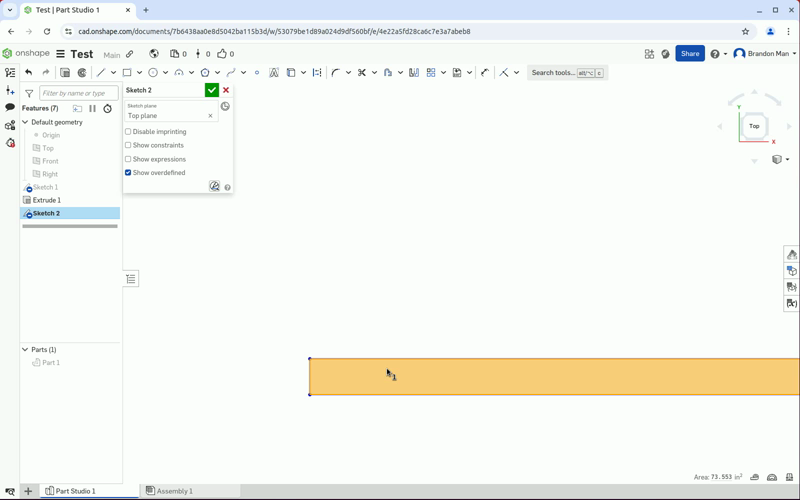
scroll(-6)
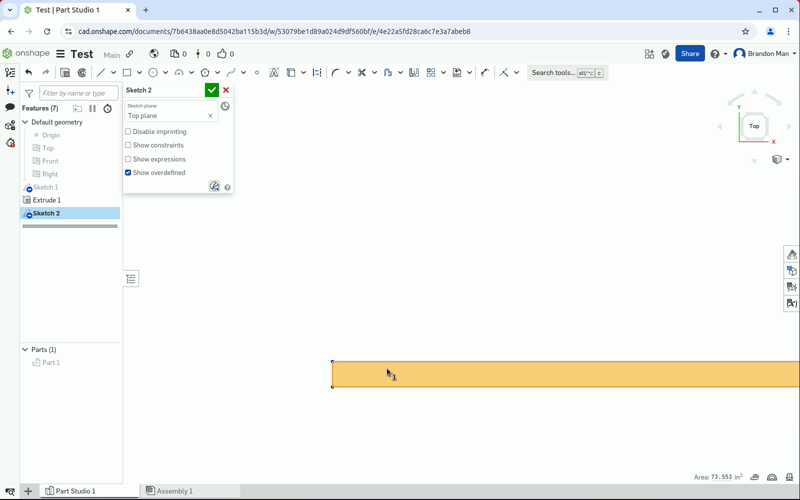
scroll(-6)
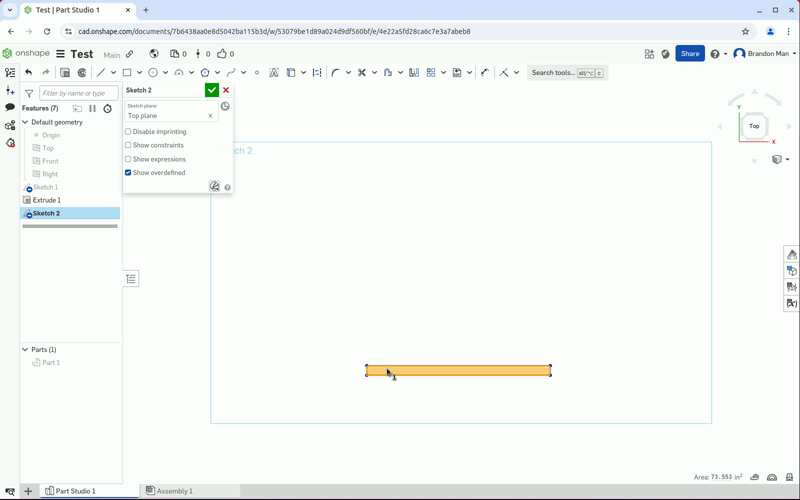
mouse_move(73, 352)
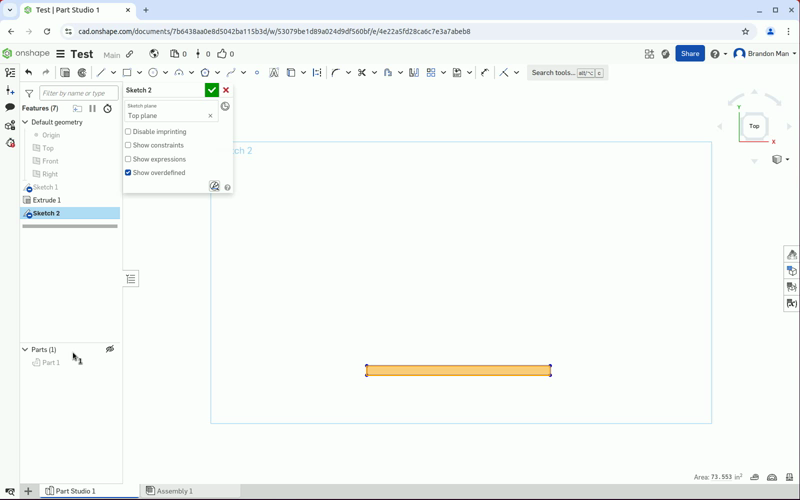
key(shift+y)
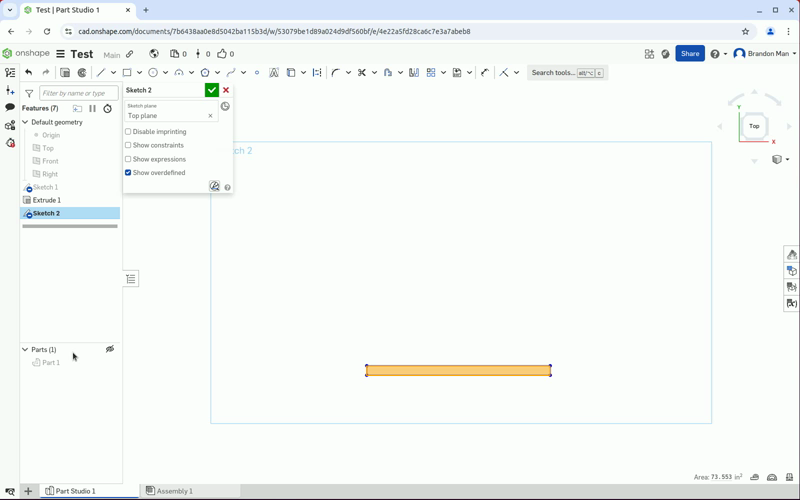
key(shift+e)
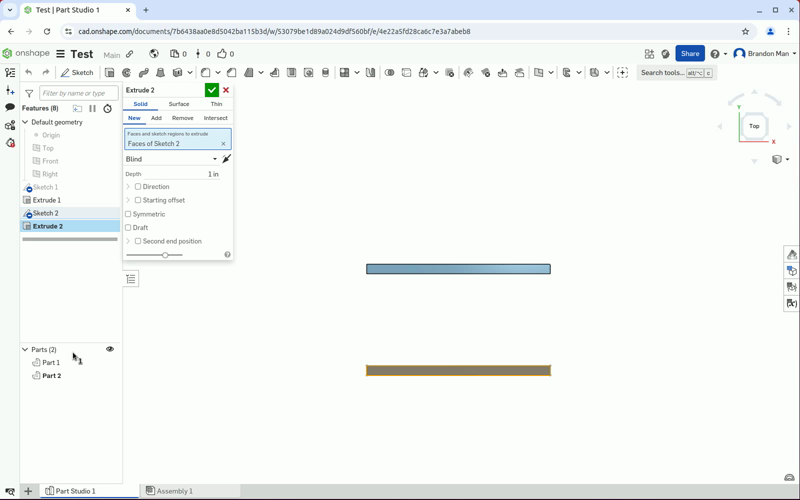
mouse_move(143, 106)
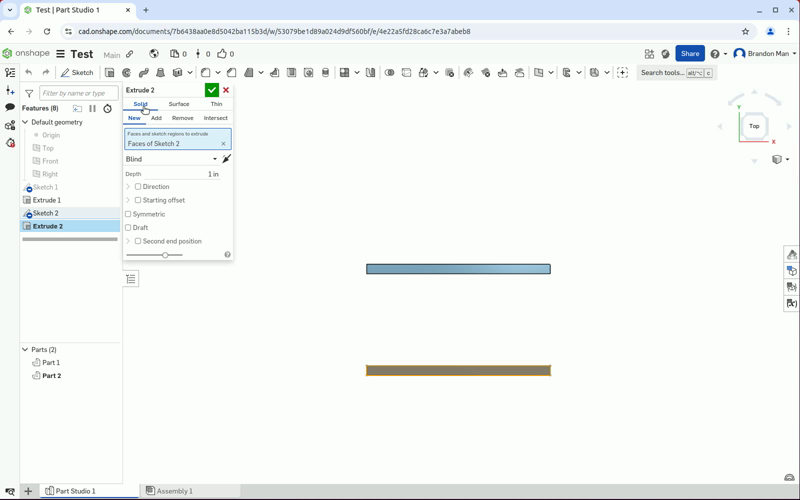
click(143, 106)
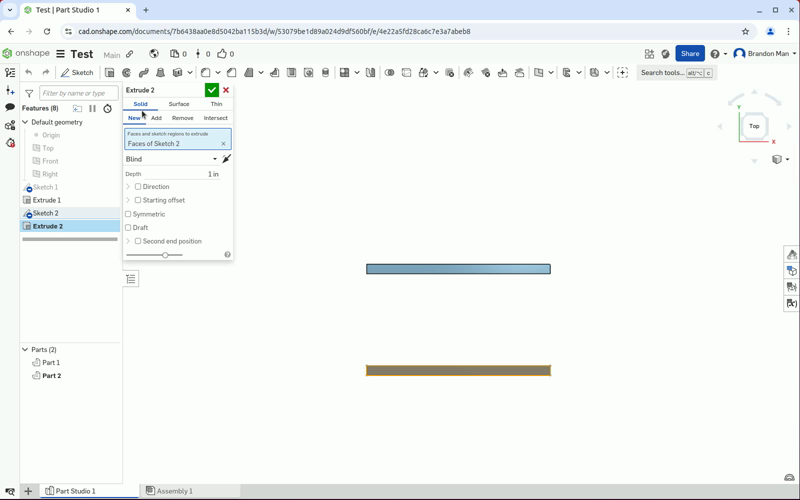
mouse_move(137, 120)
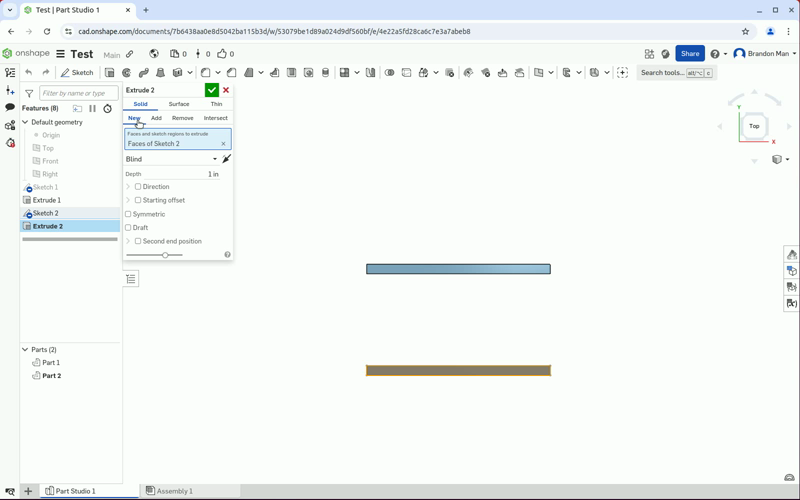
click(137, 120)
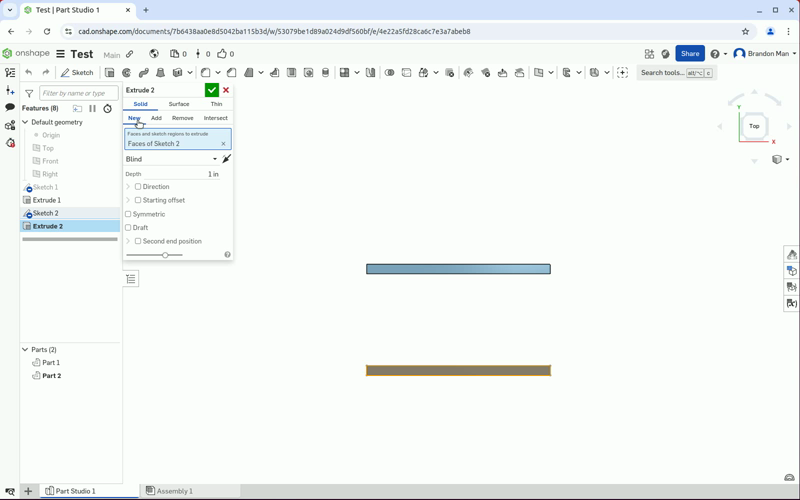
key(tab, 4)
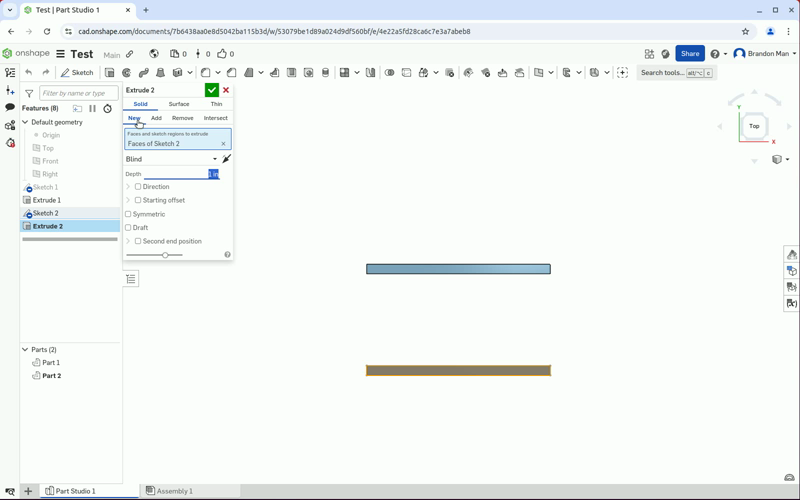
text(3.851)
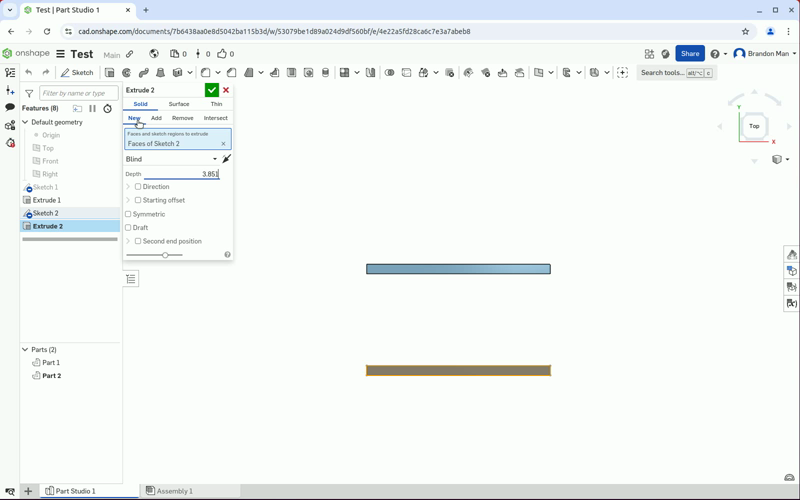
key(enter)
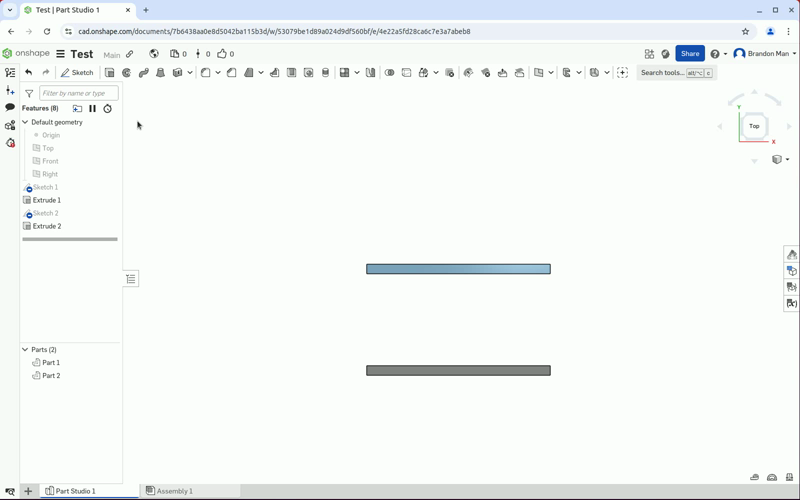
key(shift+h)
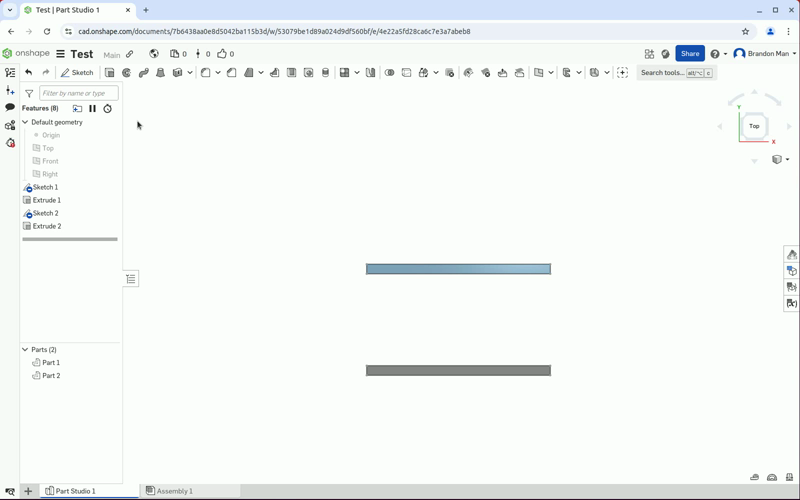
key(shift+h)
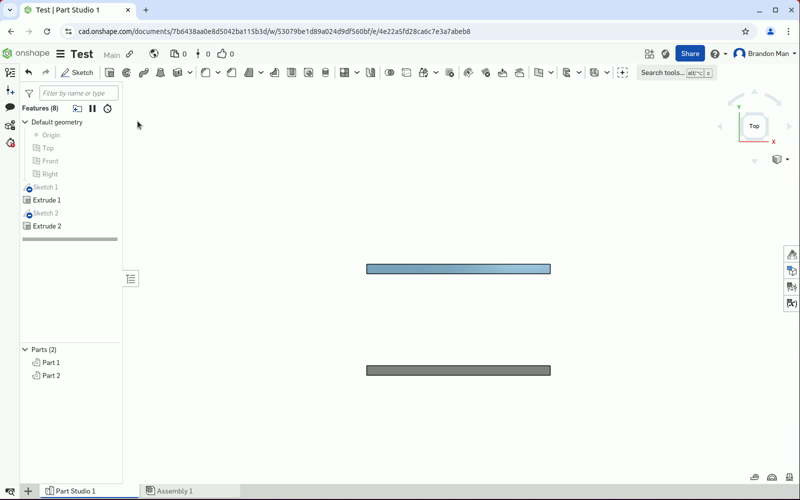
mouse_move(73, 189)
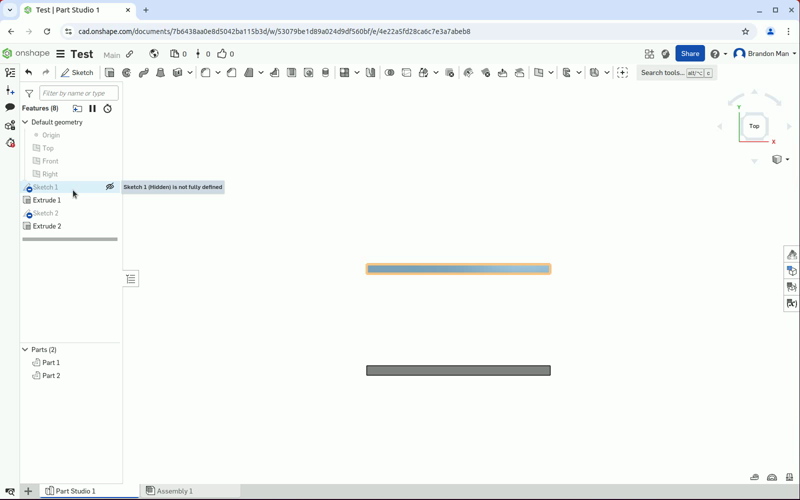
click(73, 189)
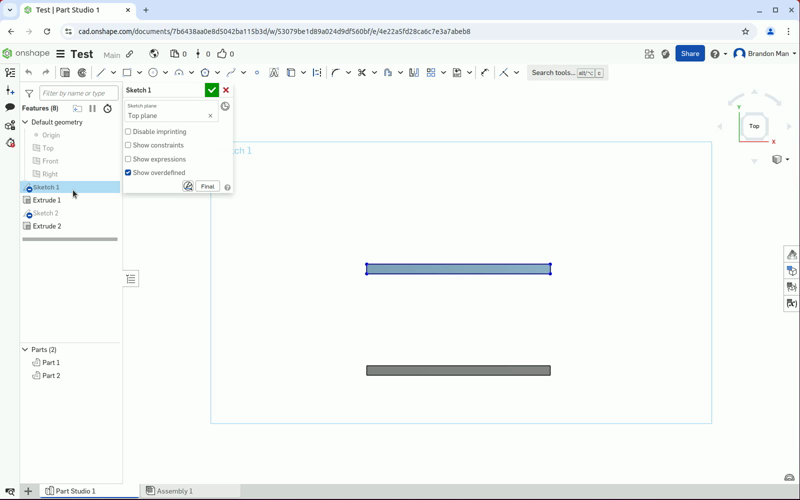
mouse_move(229, 92)
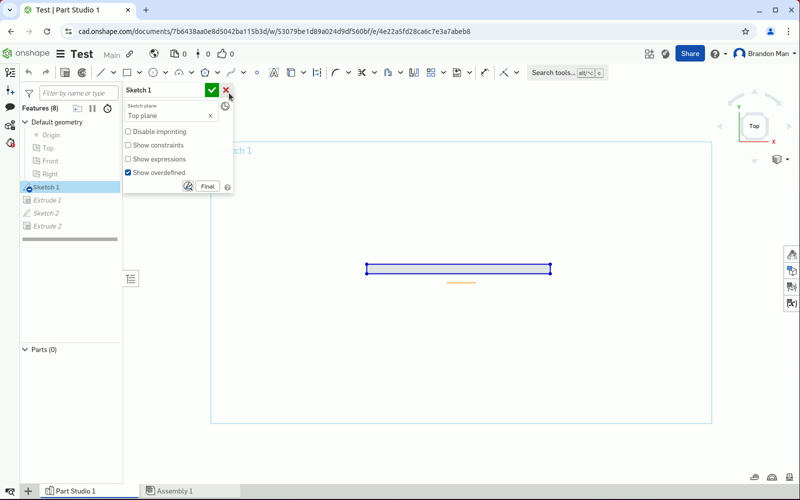
click(229, 92)
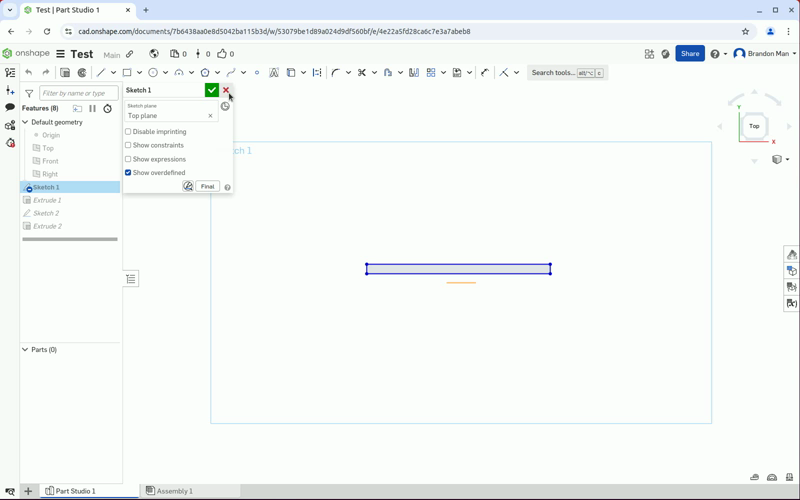
key(shift+s)
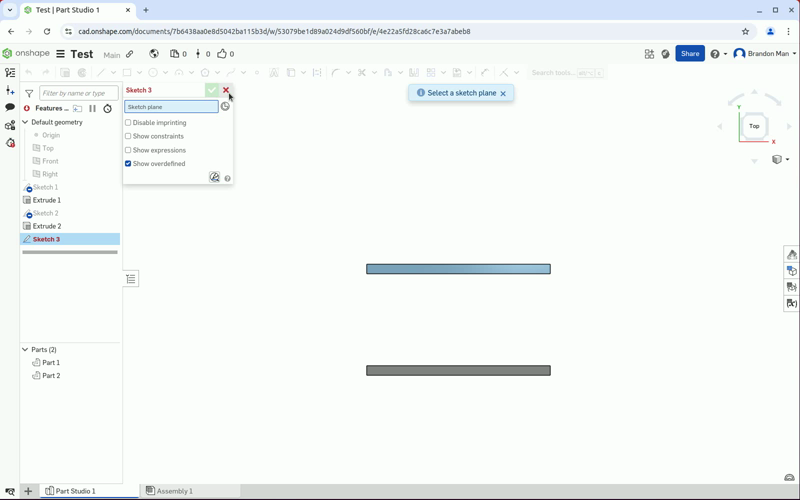
mouse_move(73, 150)
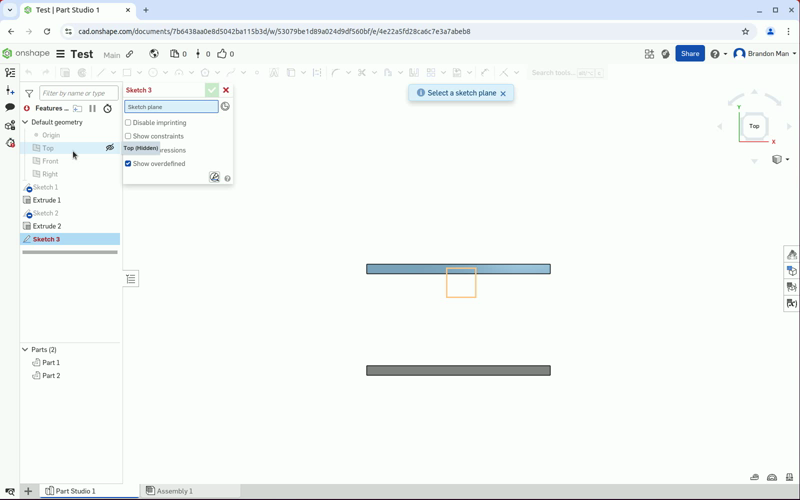
click(73, 150)
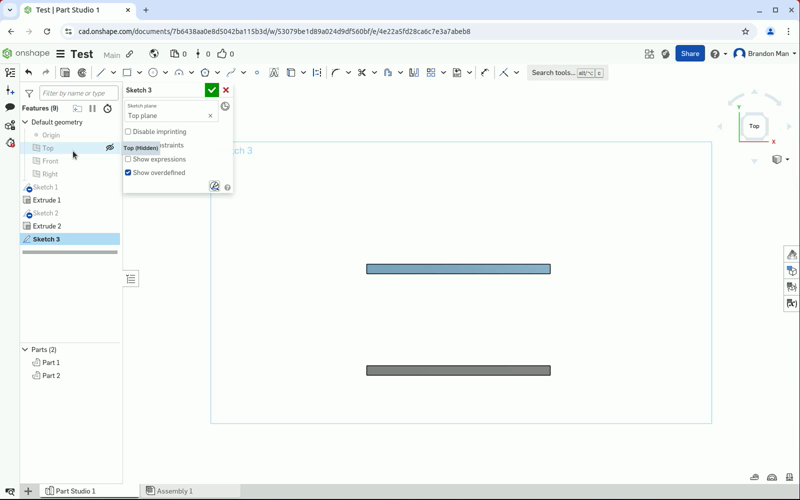
mouse_move(73, 352)
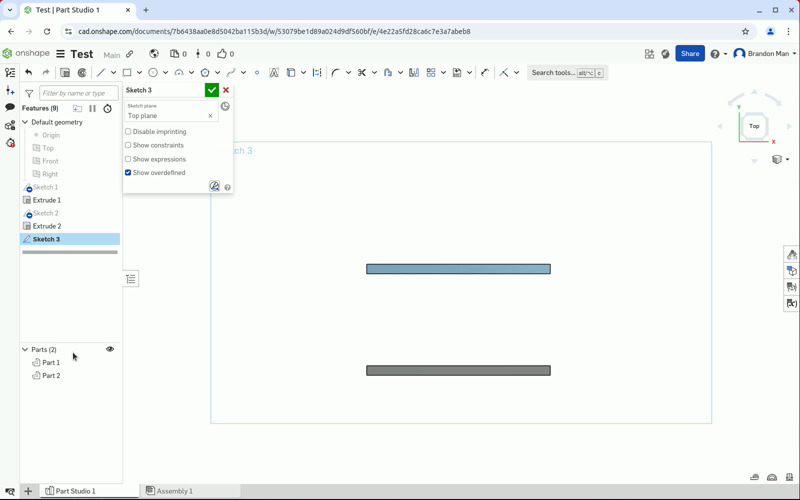
key(y)
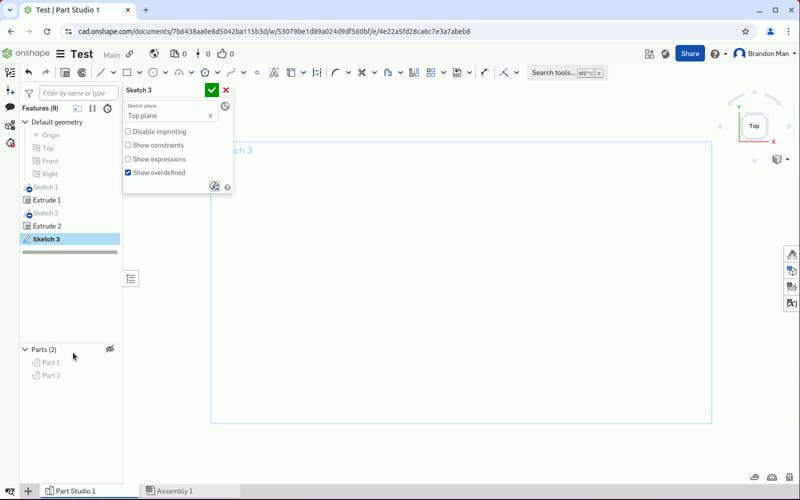
key(l)
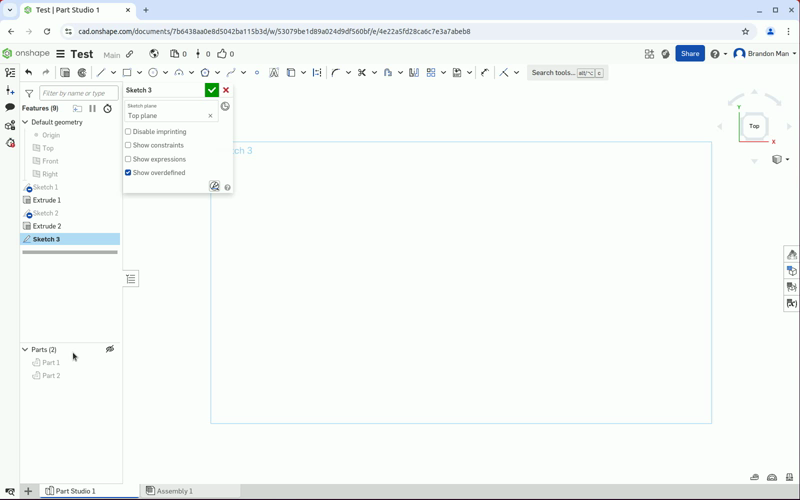
key_down(shift)
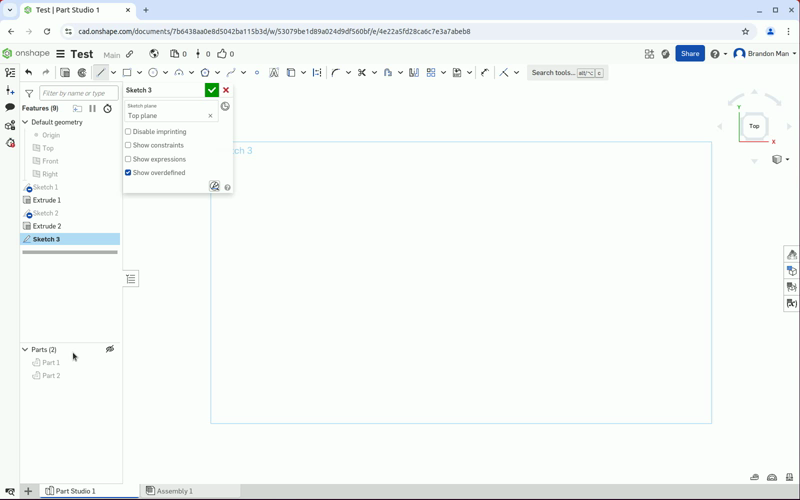
mouse_move(366, 366)
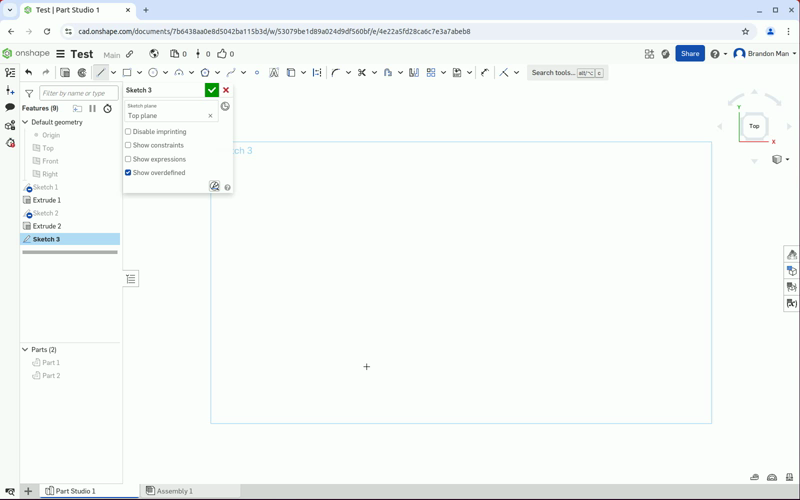
click(366, 366)
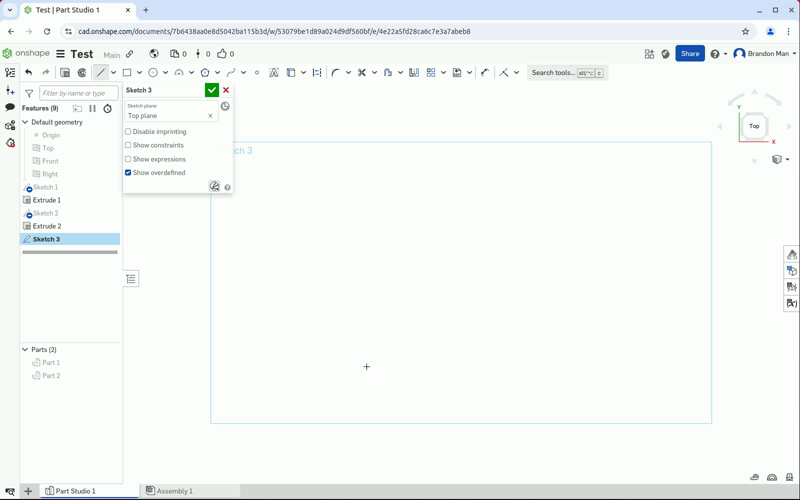
key_up(shift)
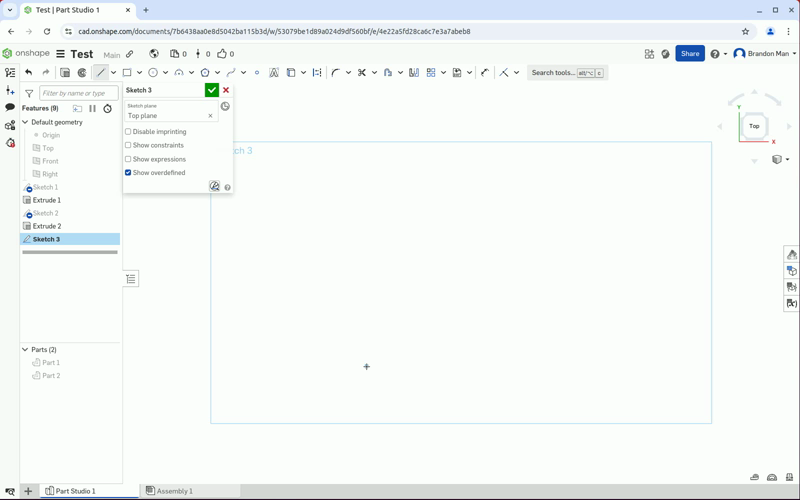
key_down(shift)
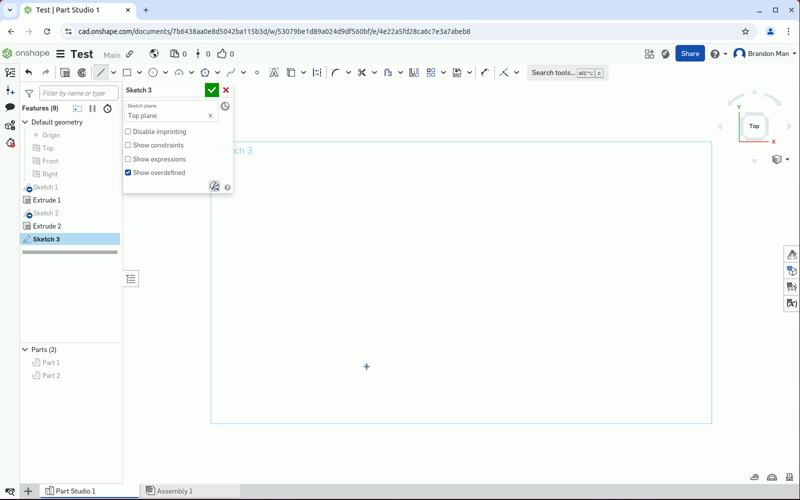
mouse_move(550, 366)
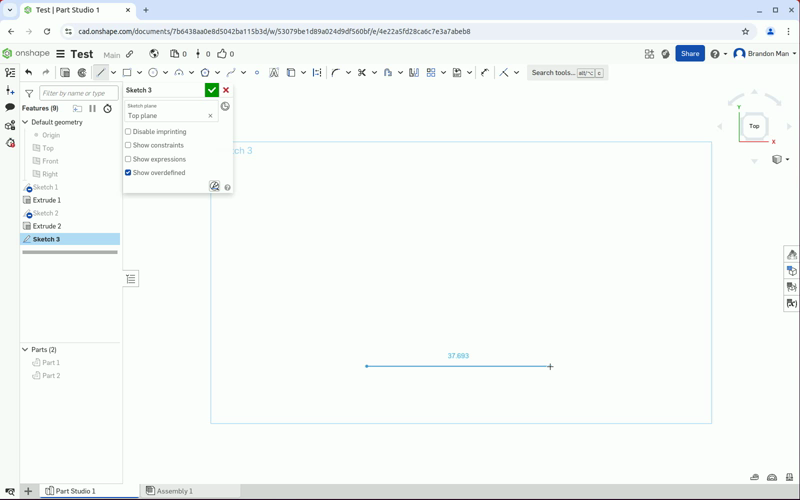
click(550, 366)
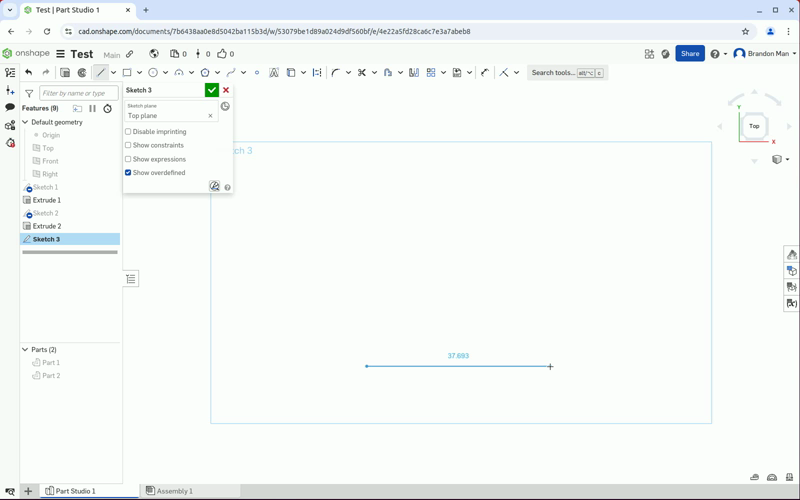
key_up(shift)
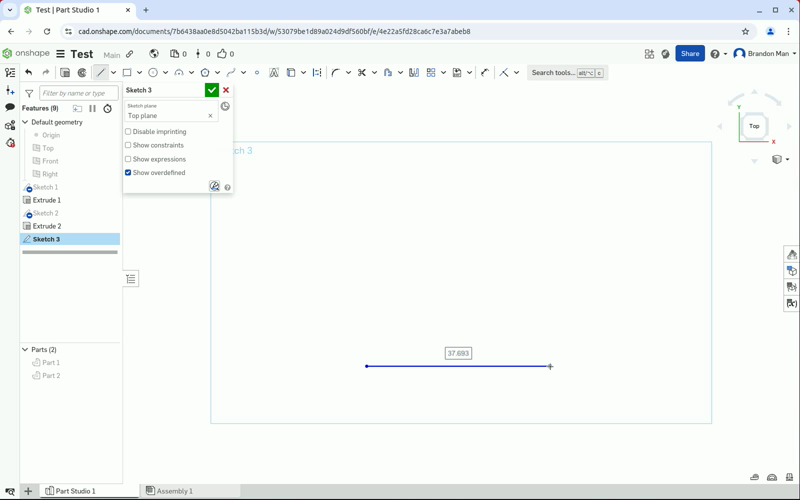
key_down(shift)
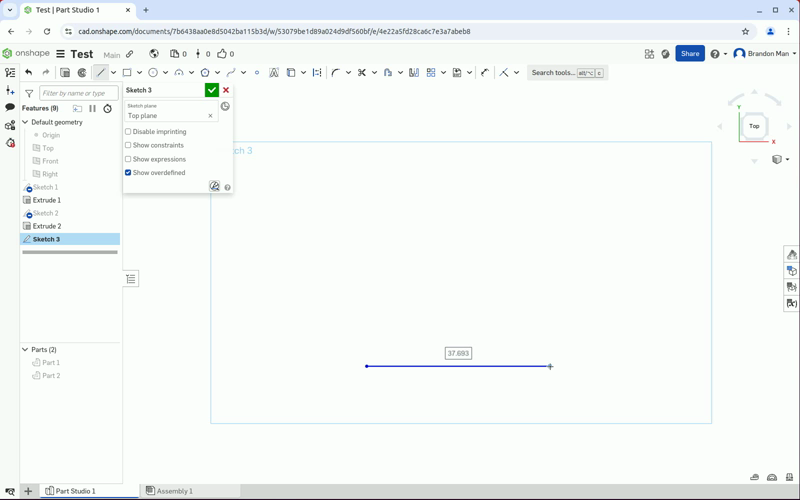
mouse_move(550, 273)
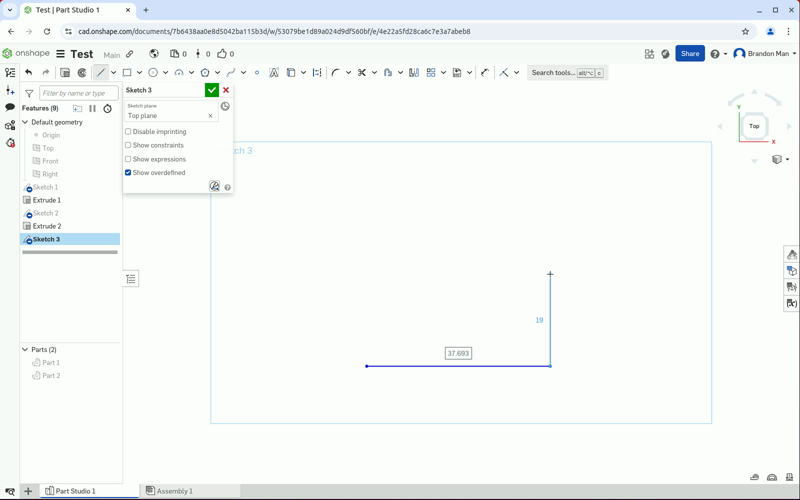
click(550, 273)
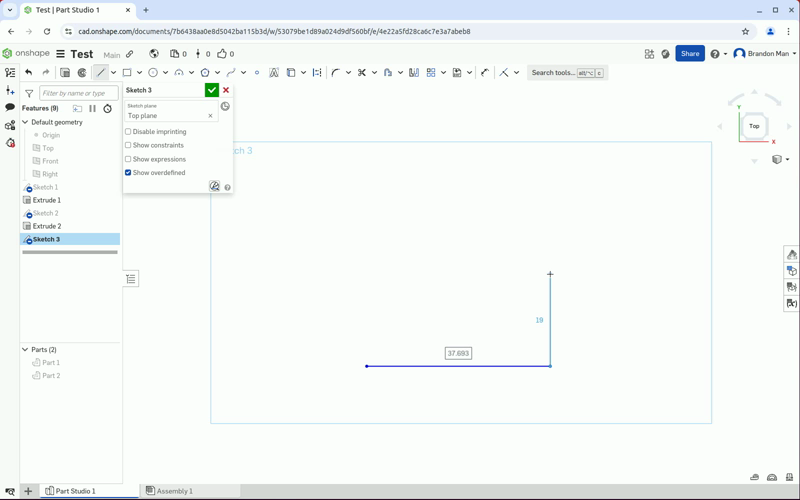
key_up(shift)
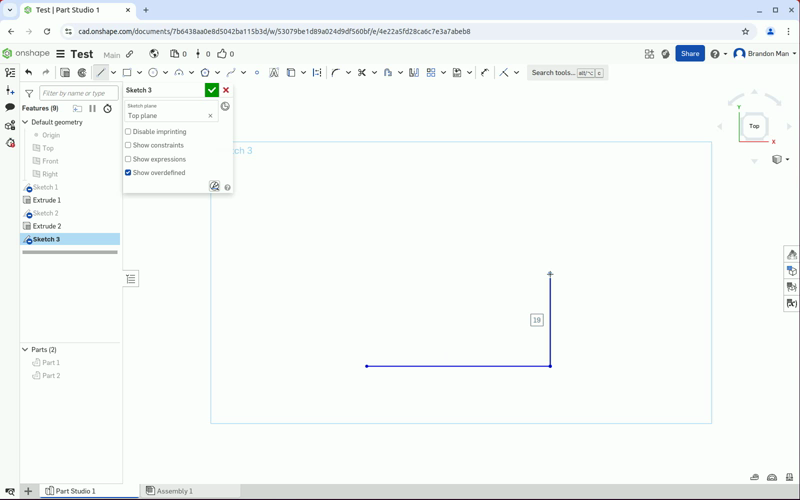
key_down(shift)
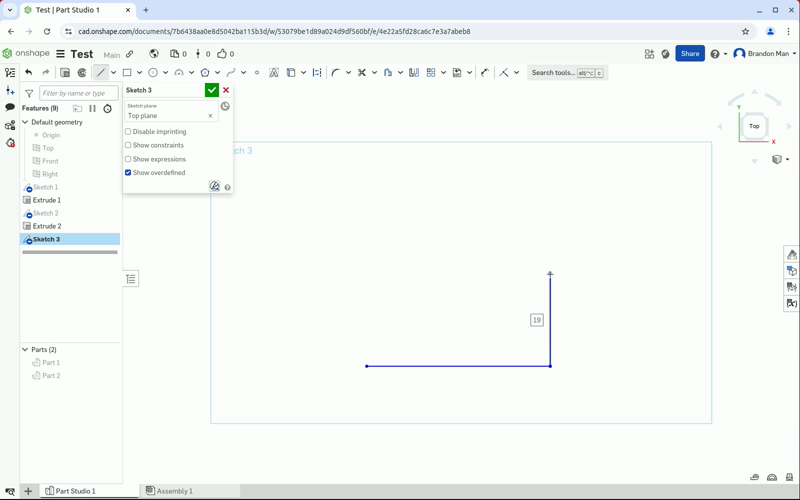
mouse_move(366, 273)
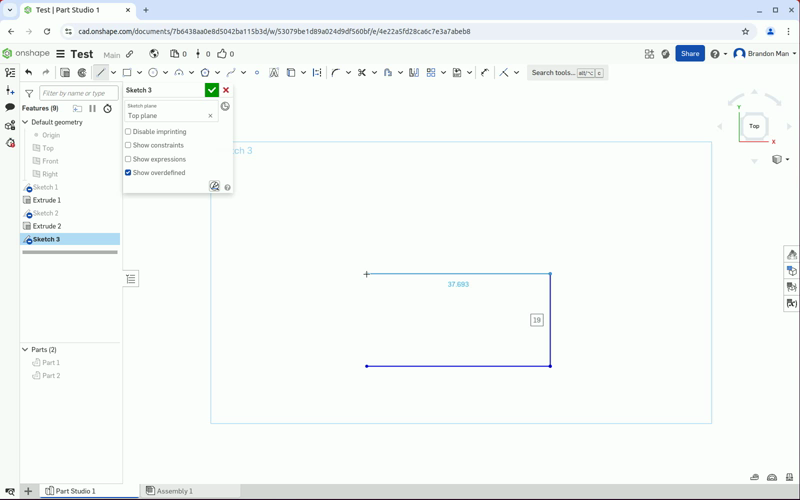
click(366, 273)
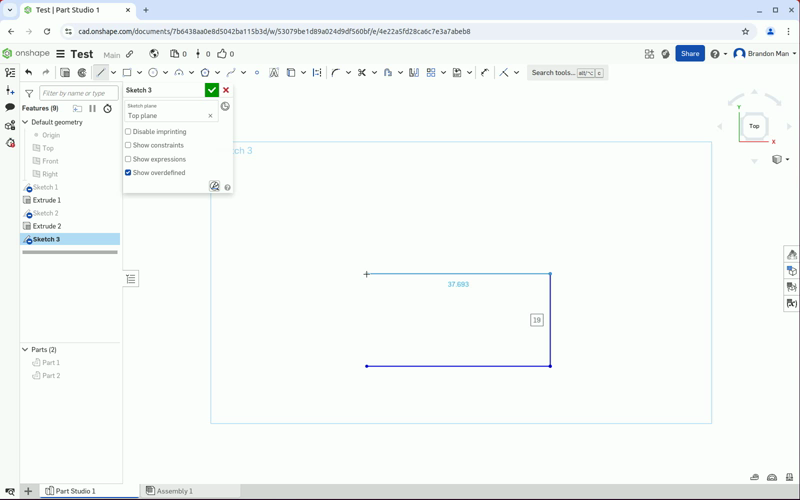
key_up(shift)
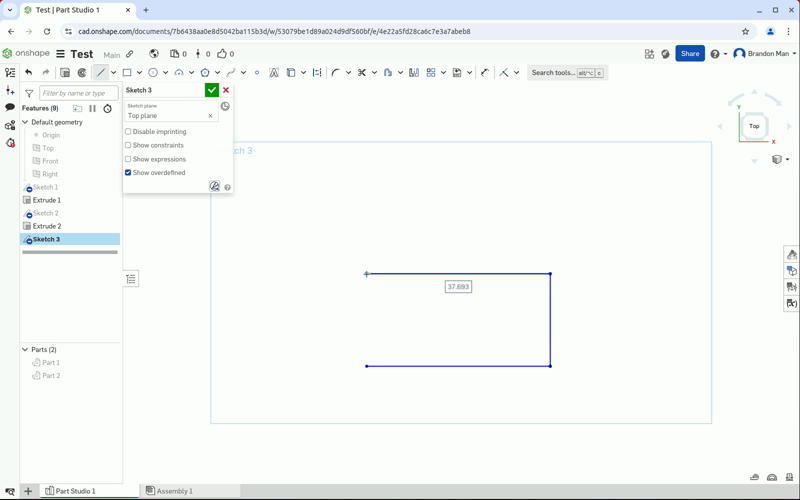
key_down(shift)
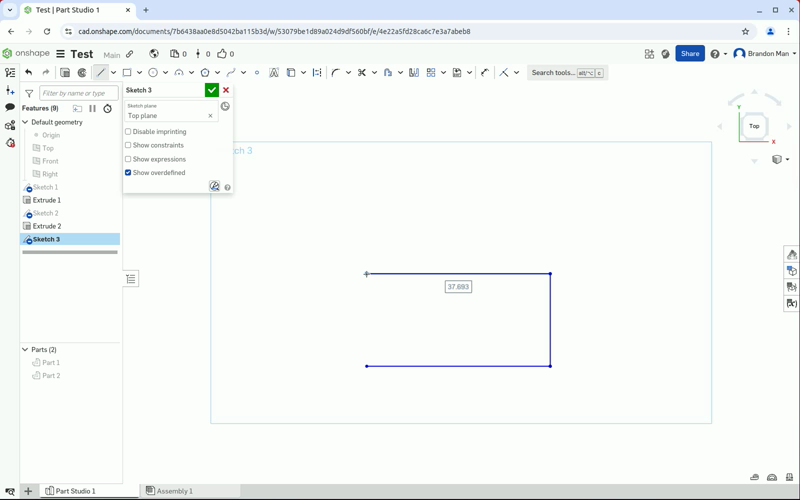
mouse_move(366, 366)
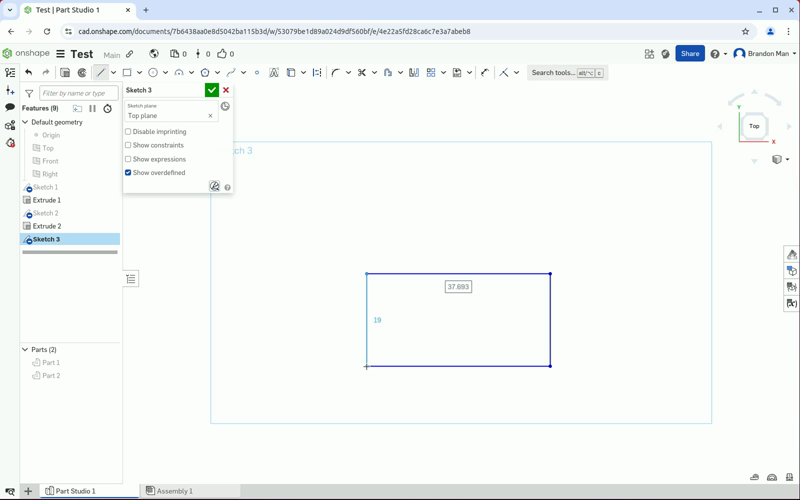
key_up(shift)
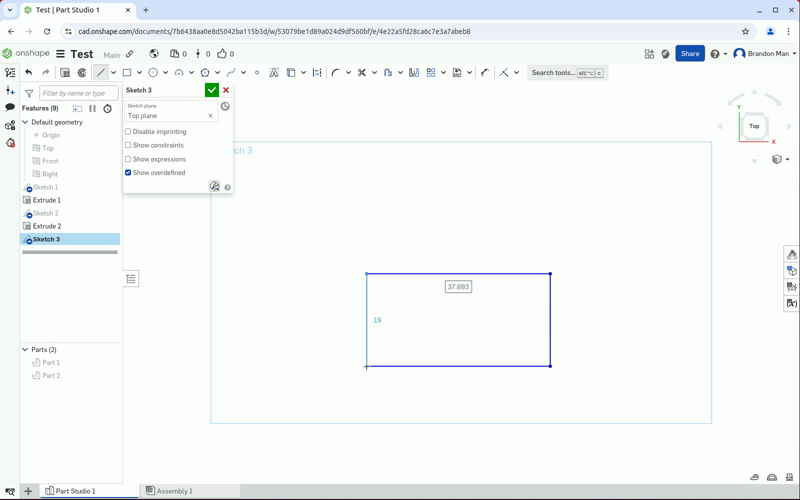
click(366, 366)
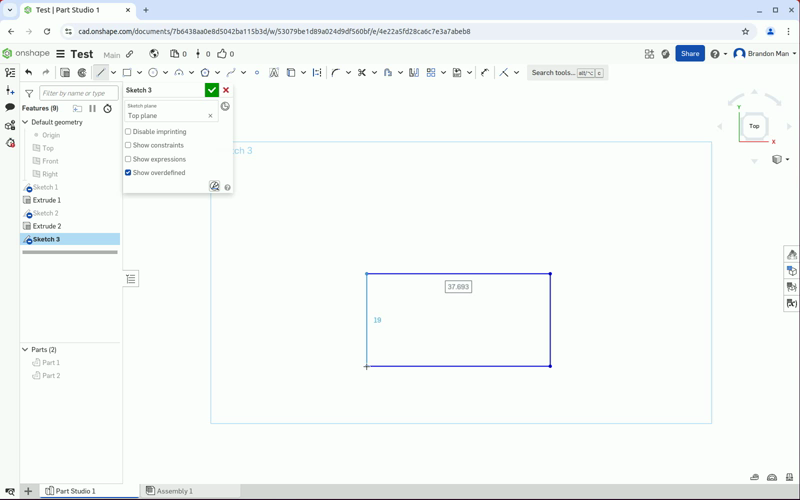
key(esc)
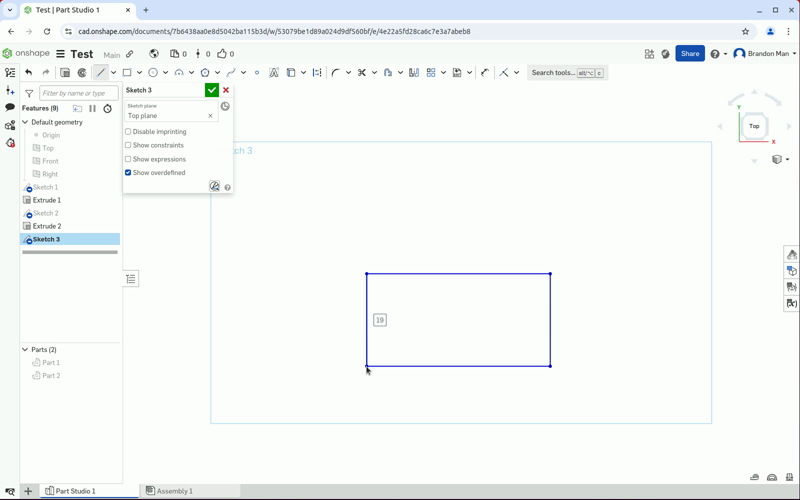
mouse_move(439, 354)
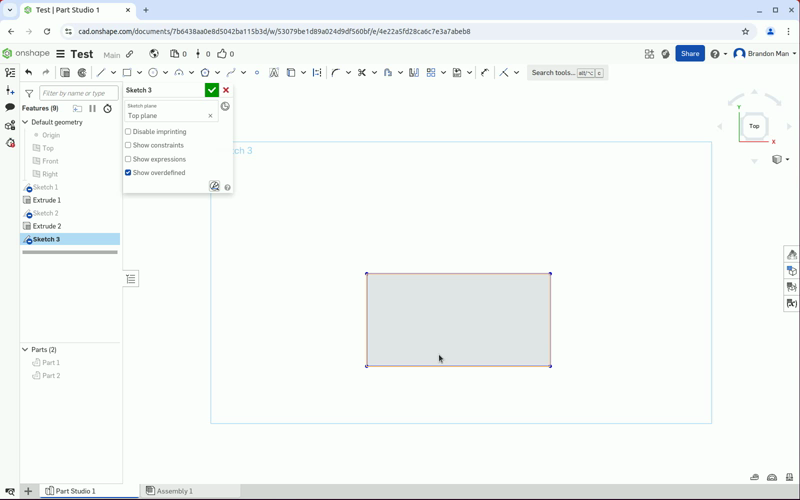
click(439, 354)
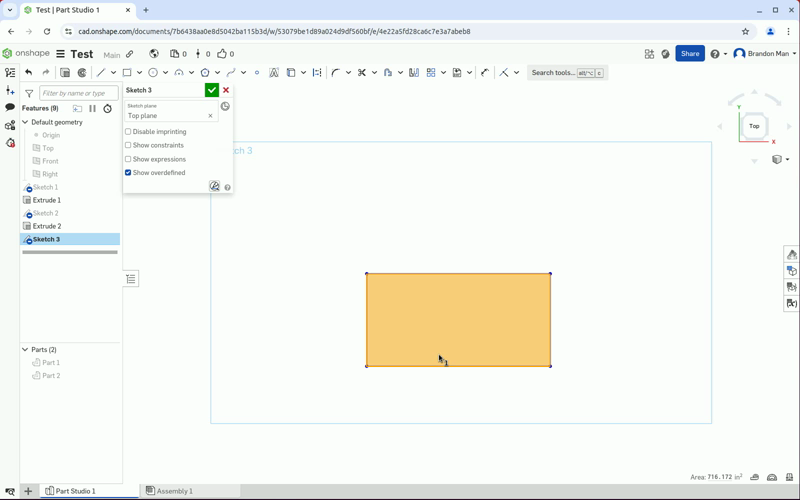
mouse_move(73, 352)
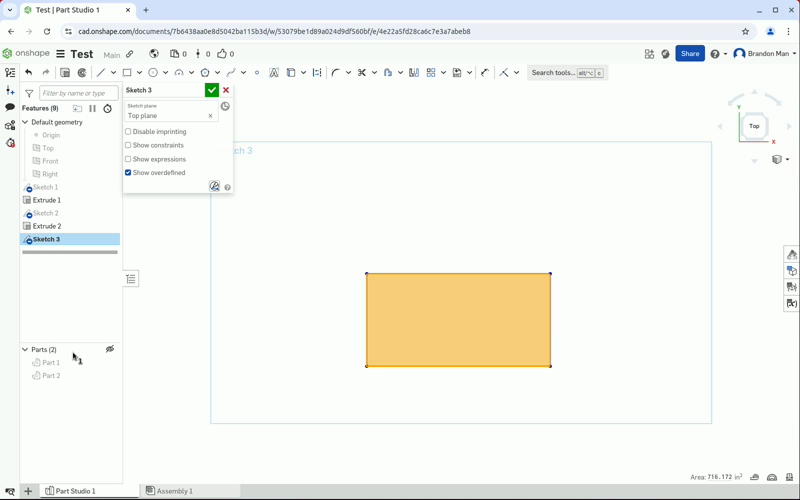
key(shift+y)
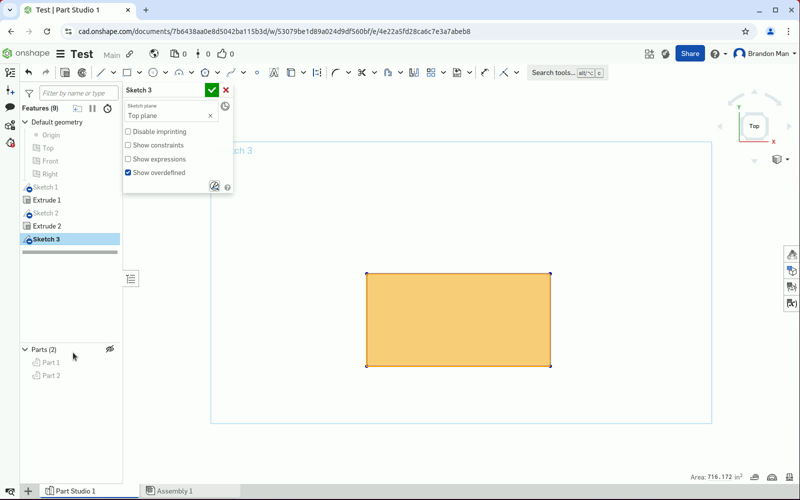
key(shift+e)
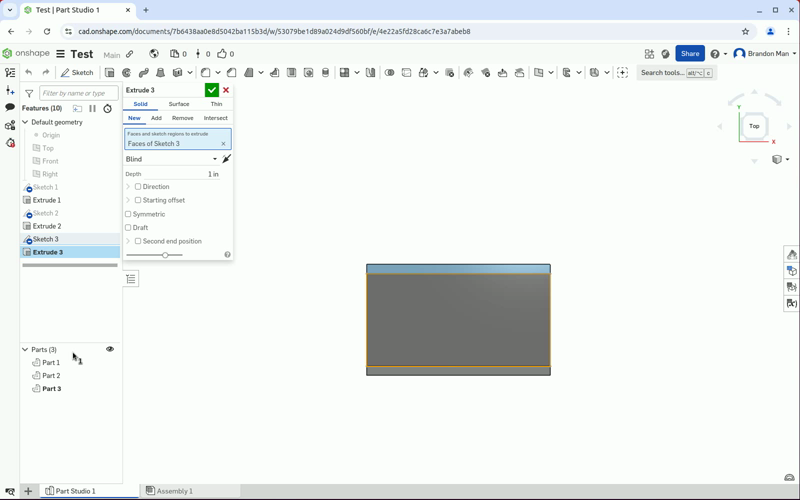
mouse_move(143, 106)
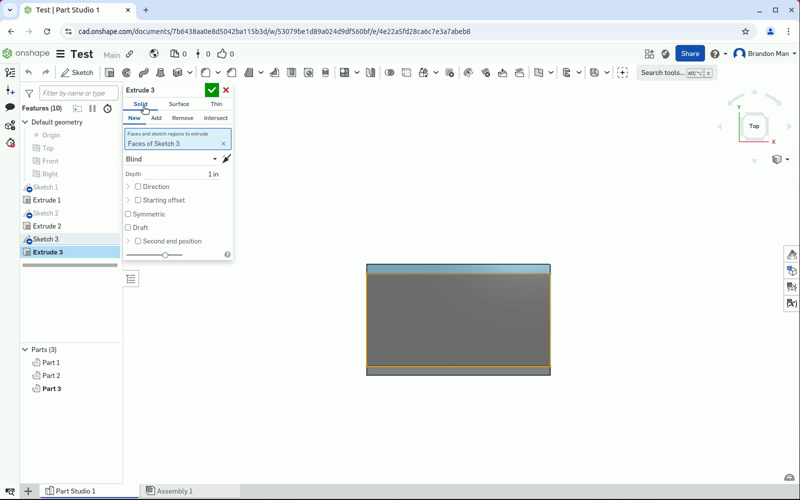
click(143, 106)
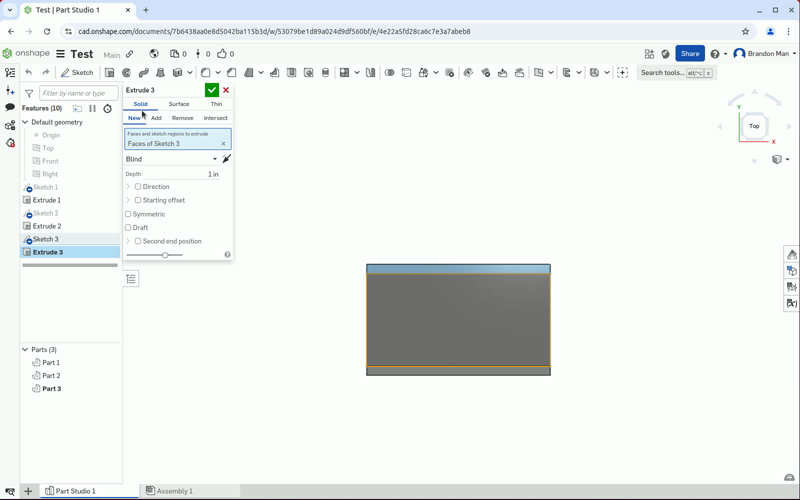
mouse_move(137, 120)
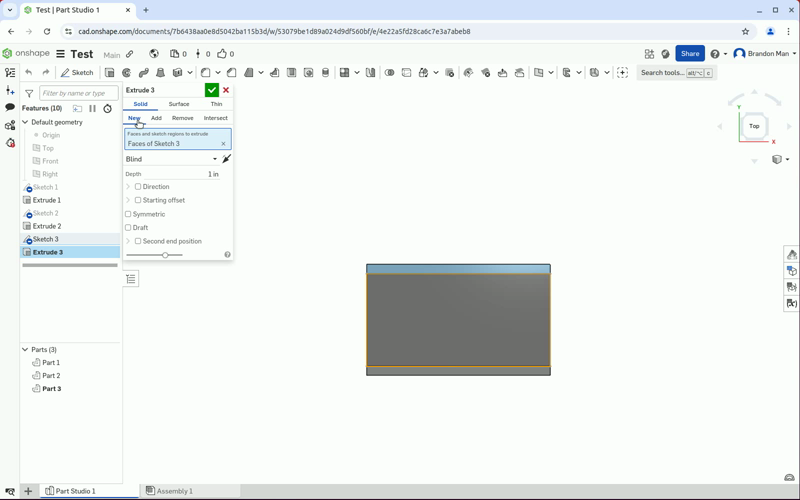
click(137, 120)
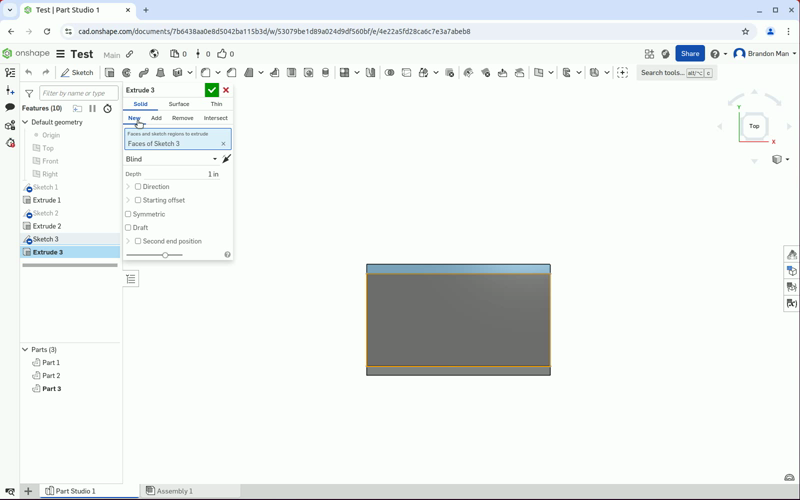
key(tab, 4)
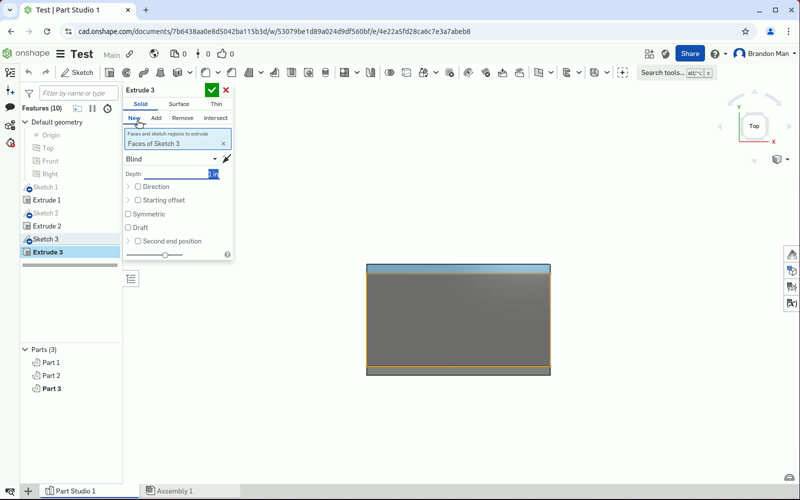
text(3.851)
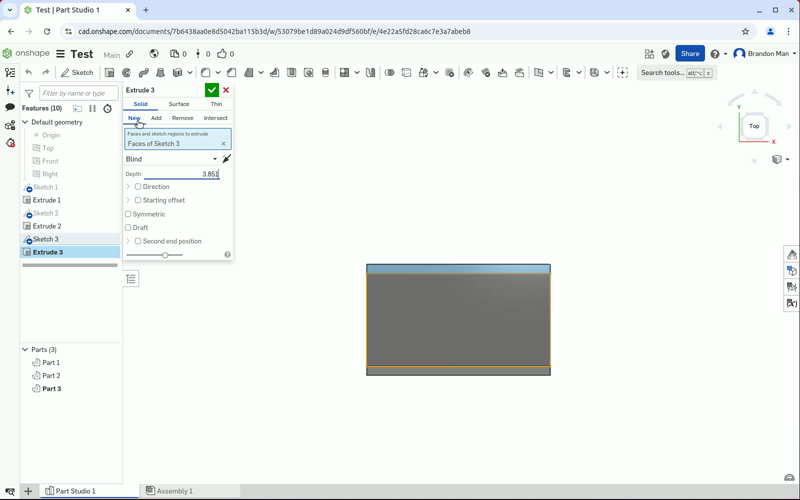
key(enter)
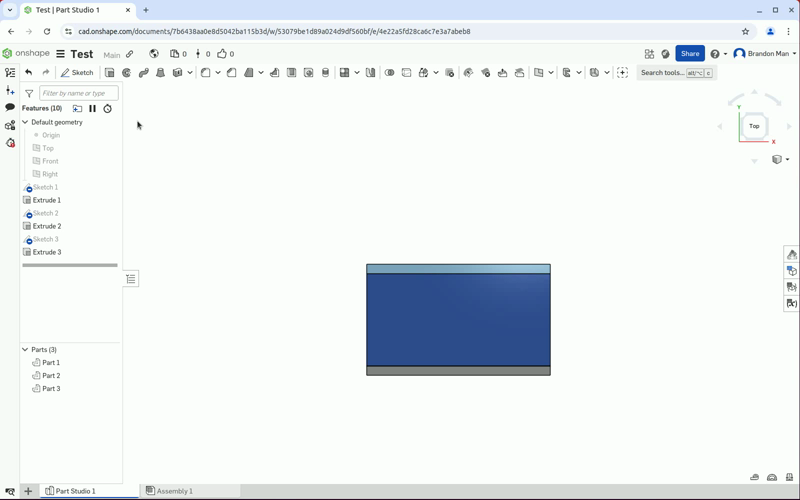
key(shift+h)
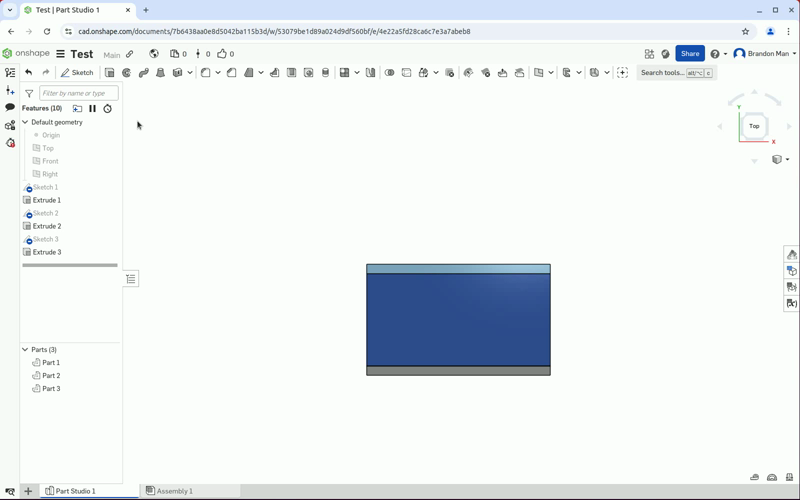
key(shift+h)
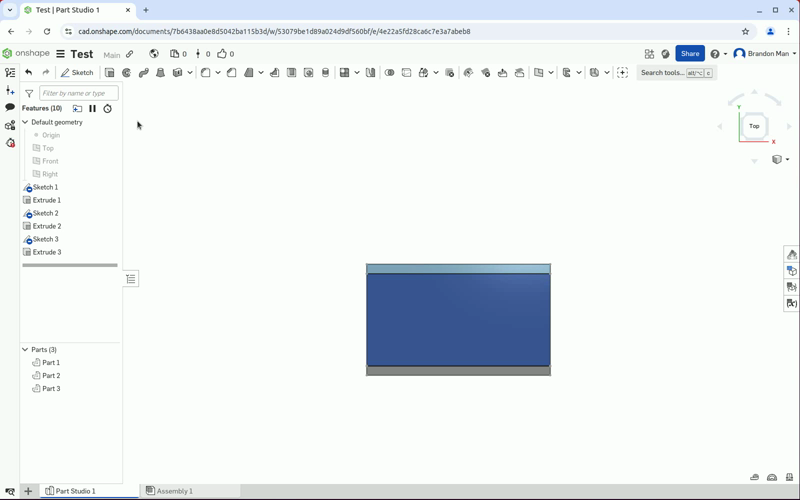
key(shift+7)
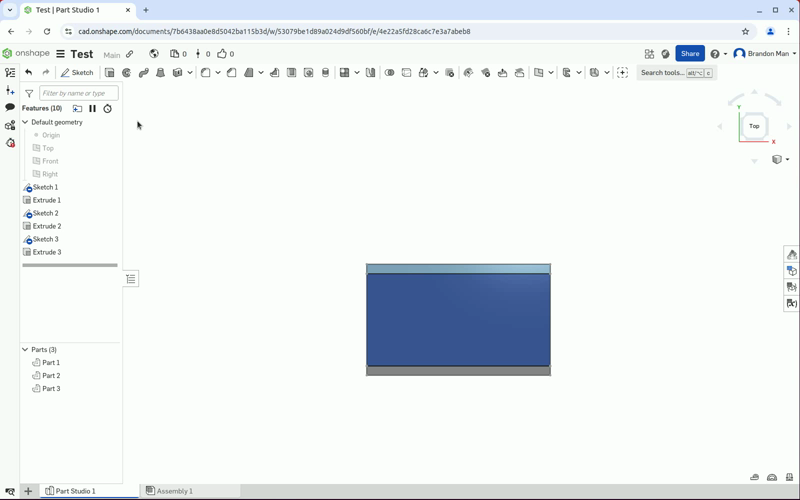
key(up, 3)
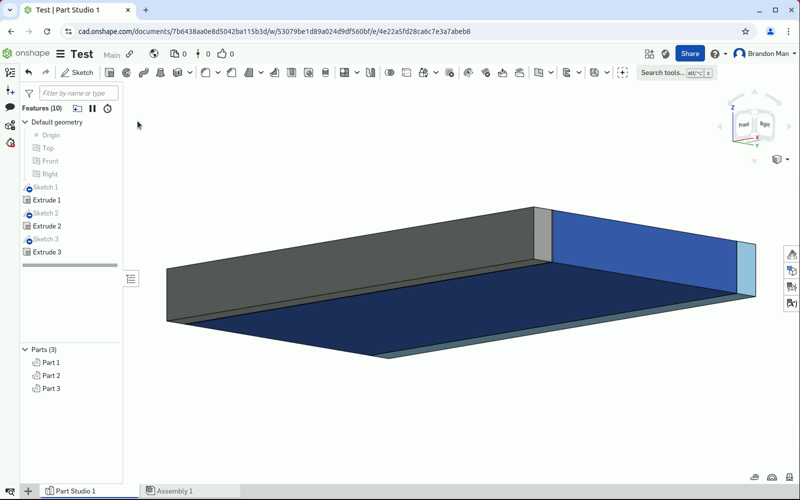
key(left, 3)
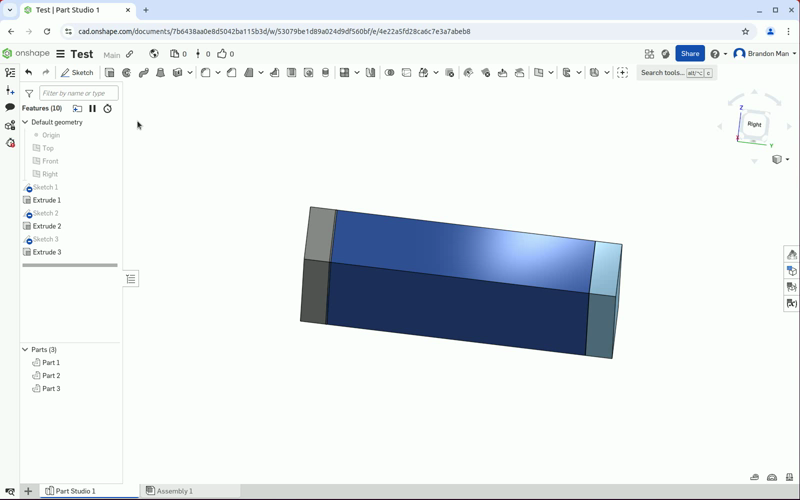
key(right, 3)
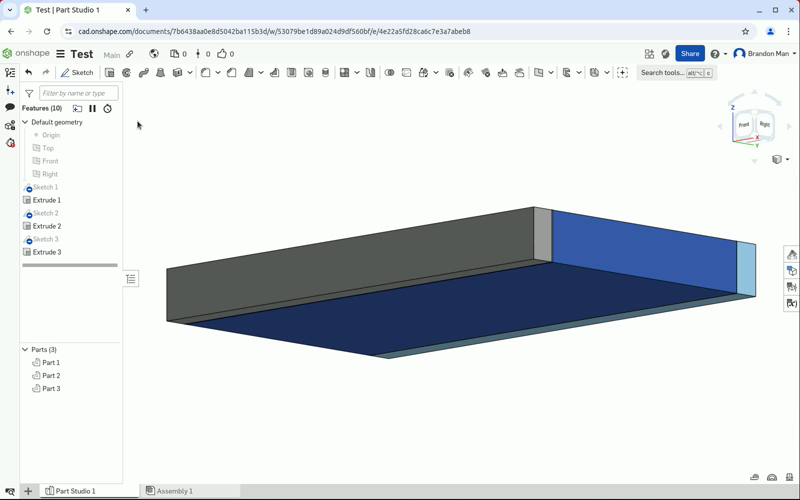
key(down, 3)
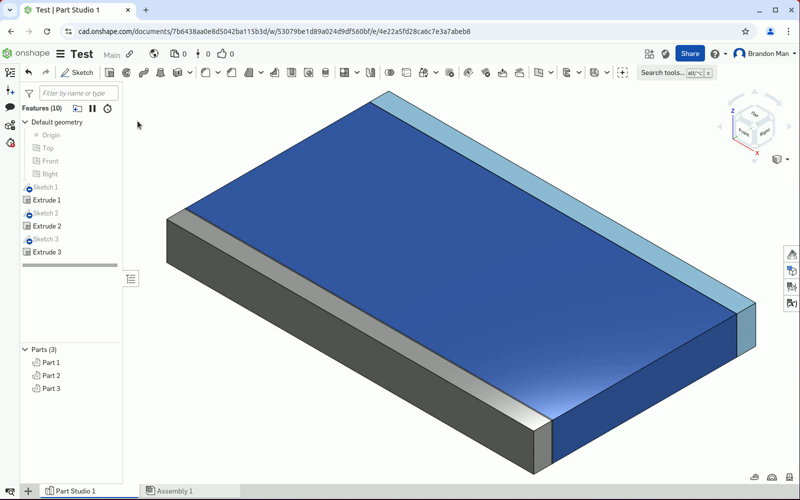
mouse_move(73, 189)
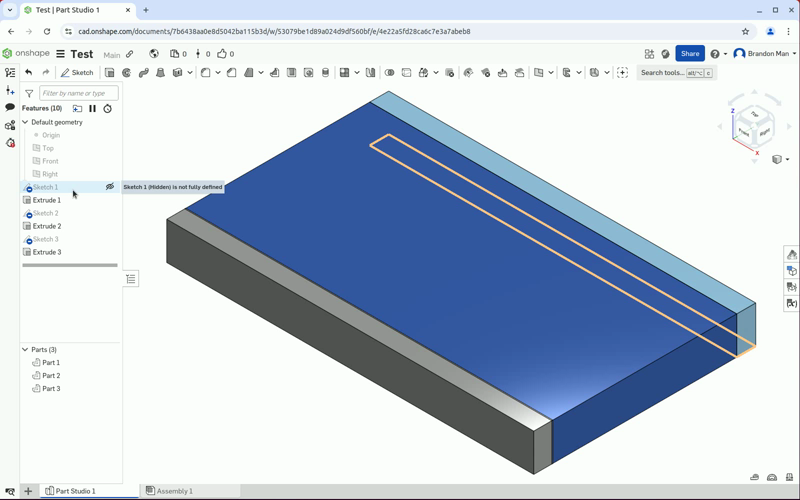
click(73, 189)